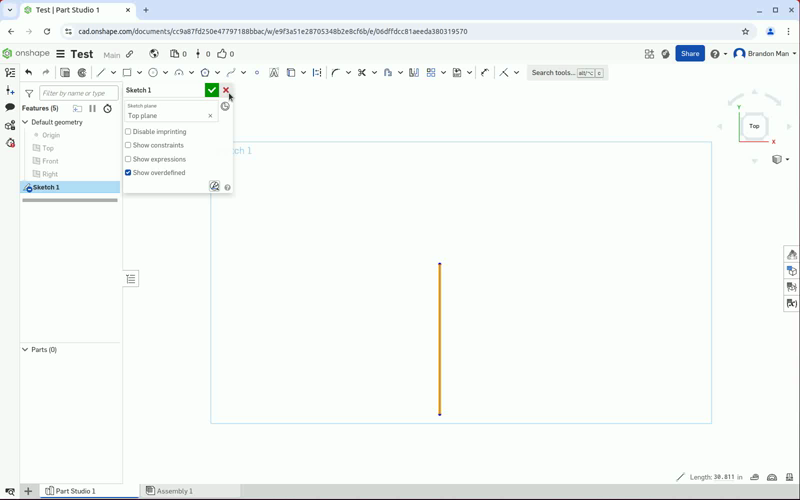
key(shift+h)
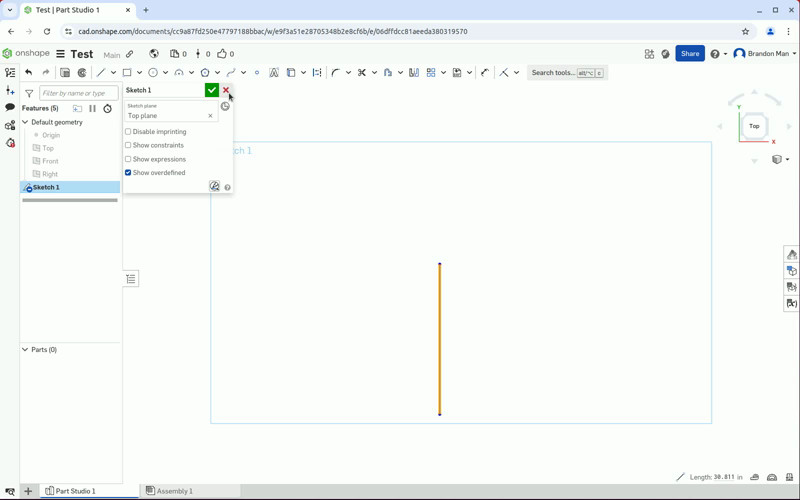
key(shift+s)
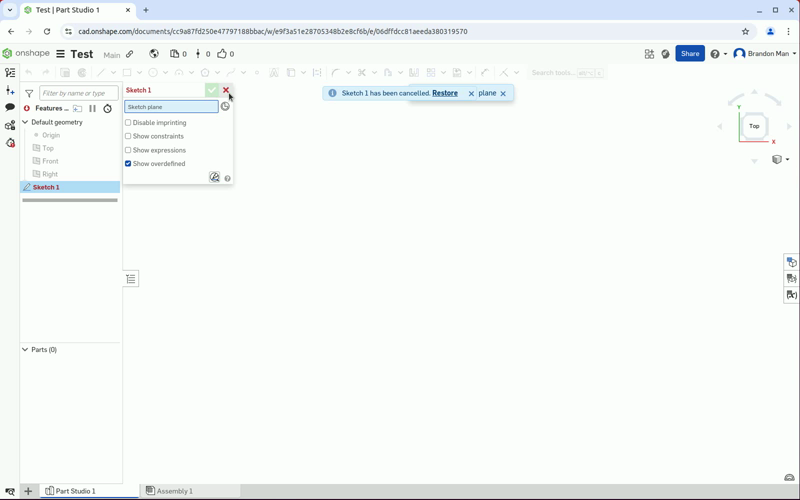
mouse_move(73, 150)
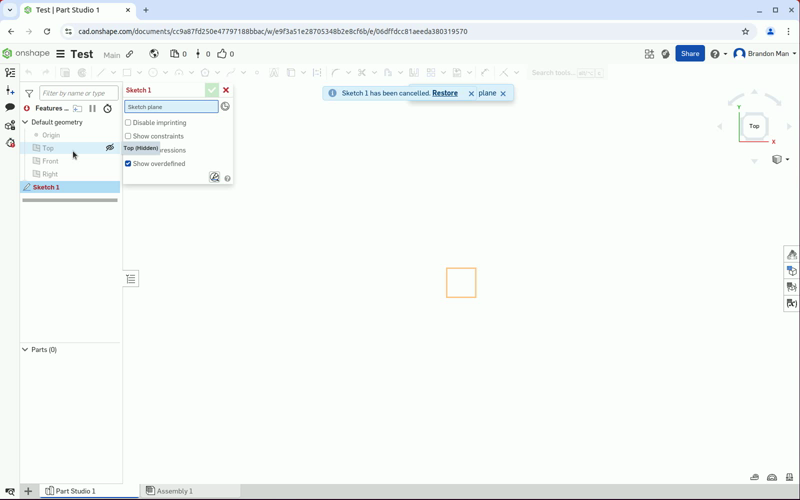
click(73, 150)
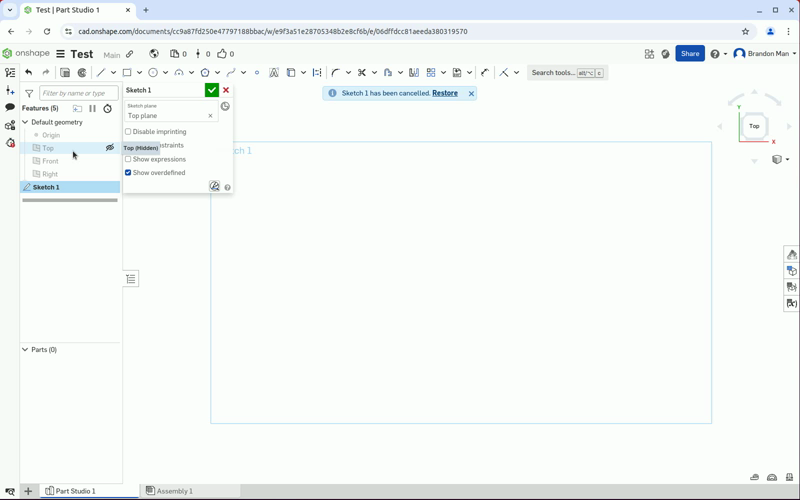
mouse_move(73, 352)
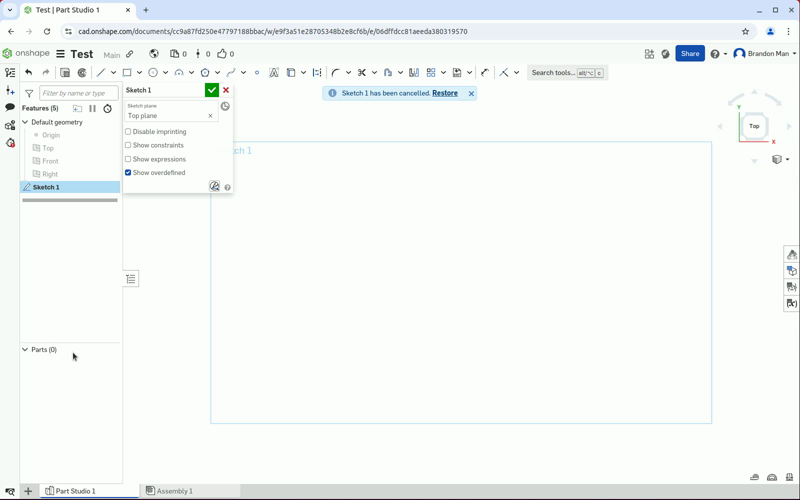
key(y)
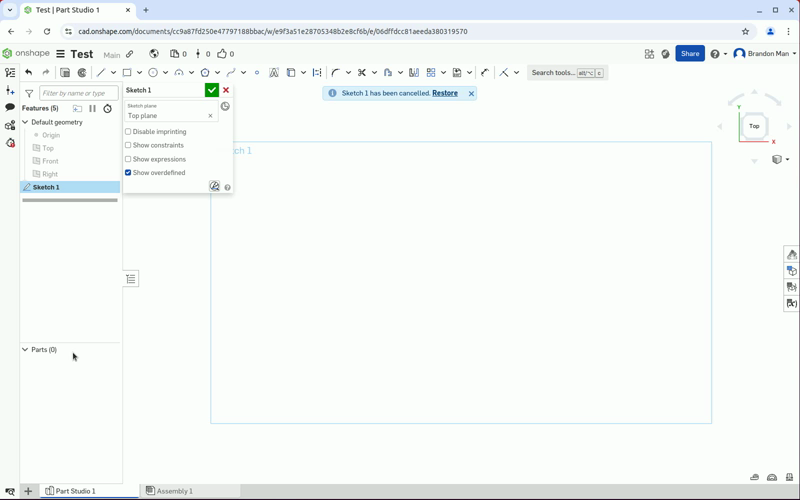
key(c)
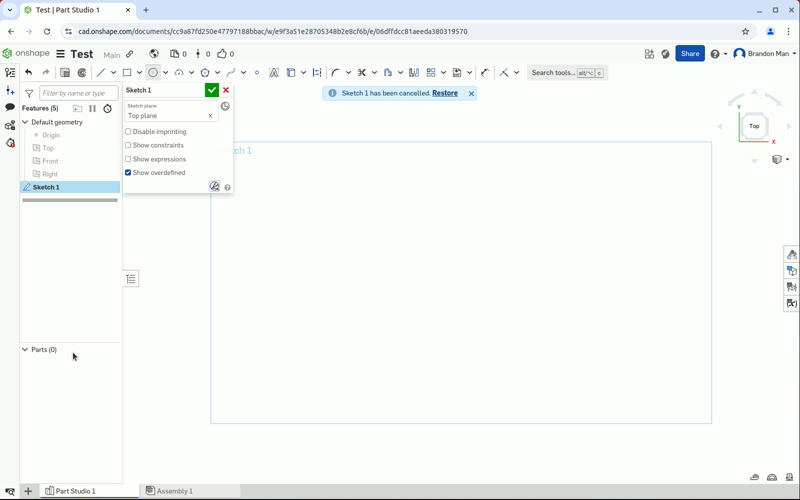
key_down(shift)
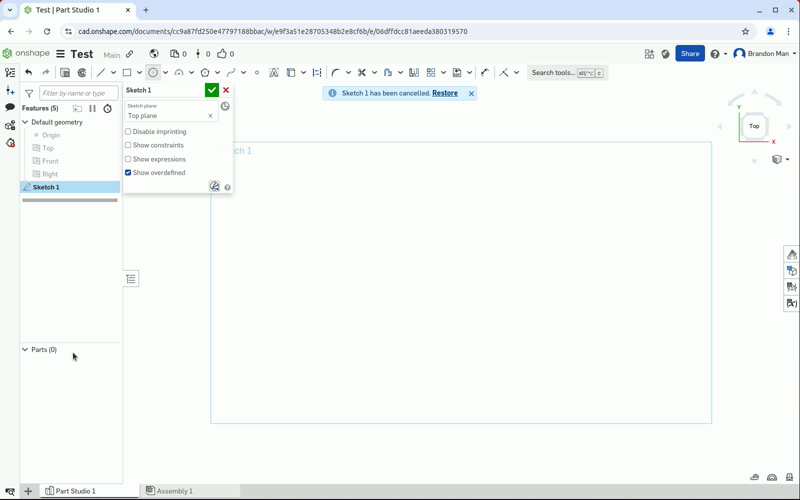
mouse_move(461, 282)
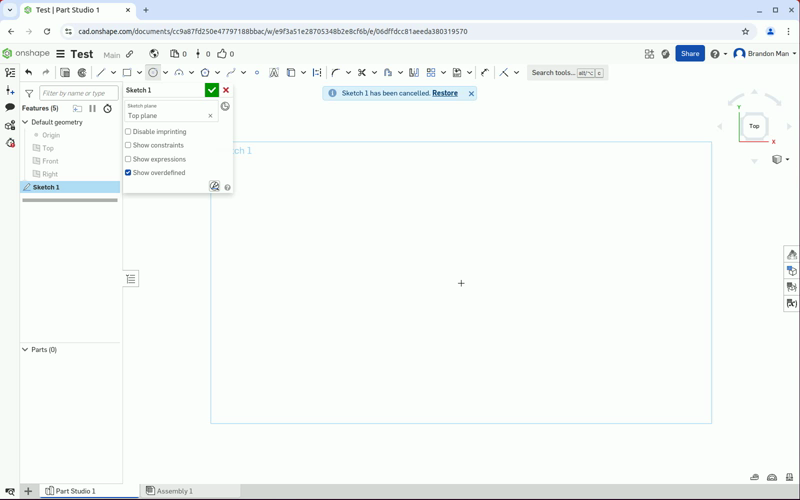
click(461, 282)
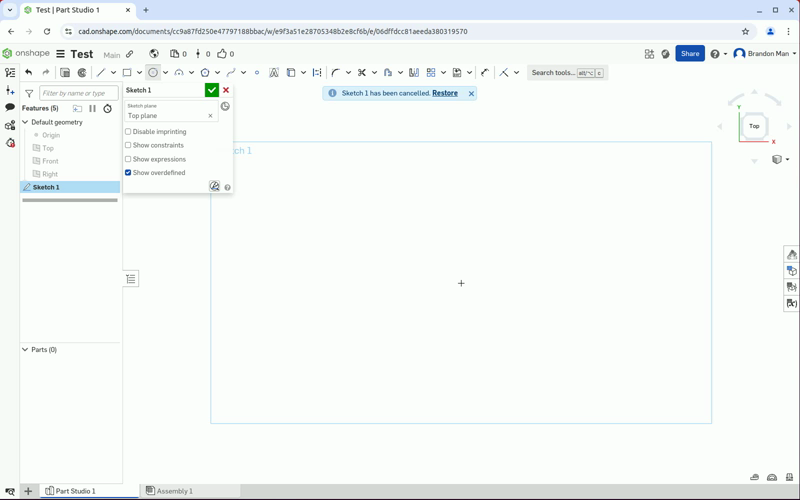
key_up(shift)
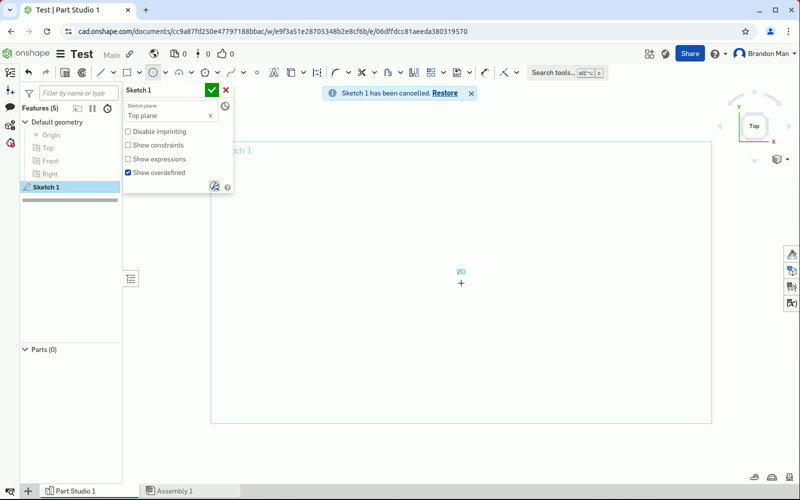
mouse_move(504, 282)
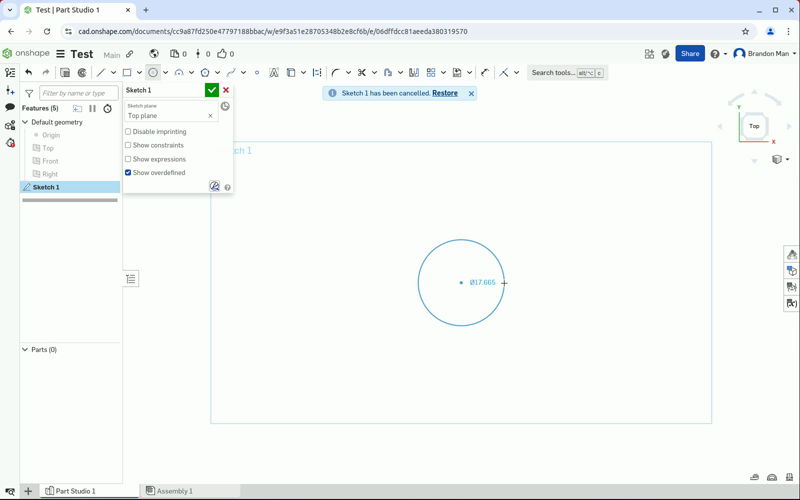
click(504, 282)
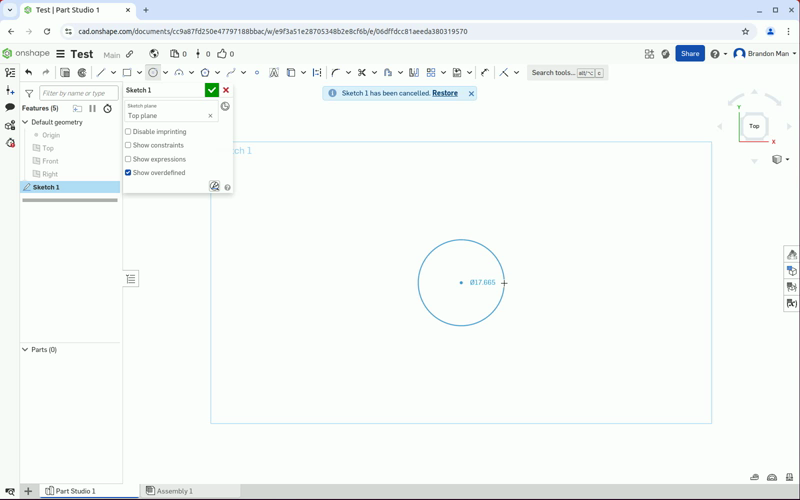
key(esc)
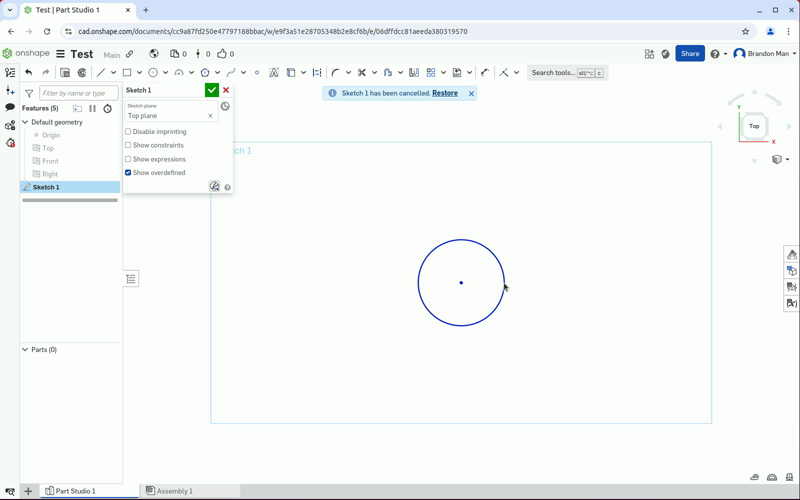
key(c)
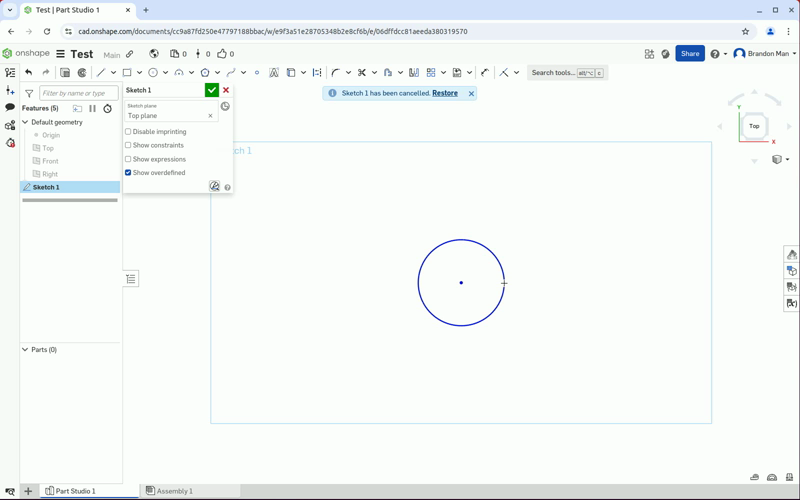
key_down(shift)
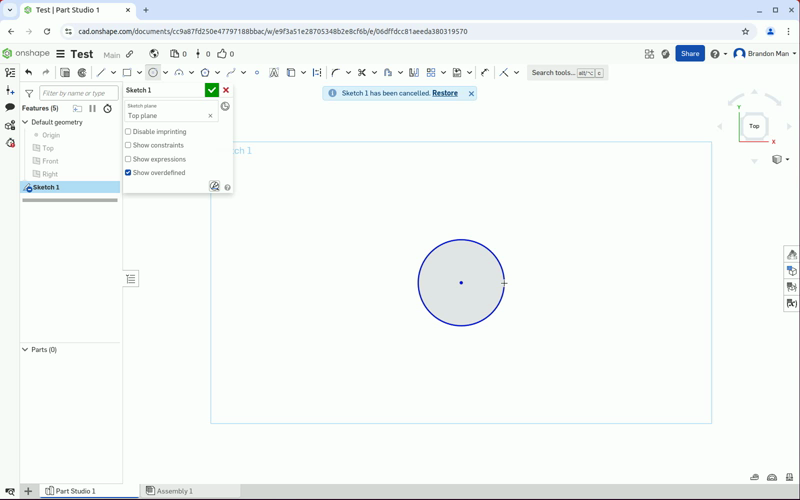
mouse_move(461, 282)
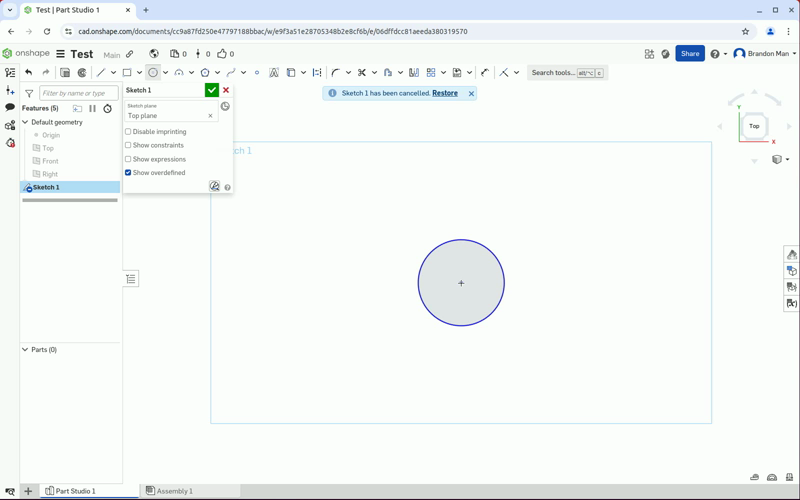
click(461, 282)
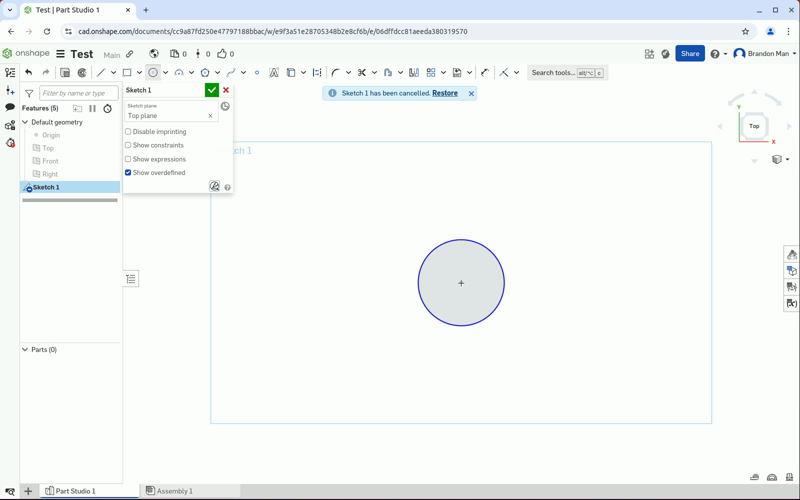
key_up(shift)
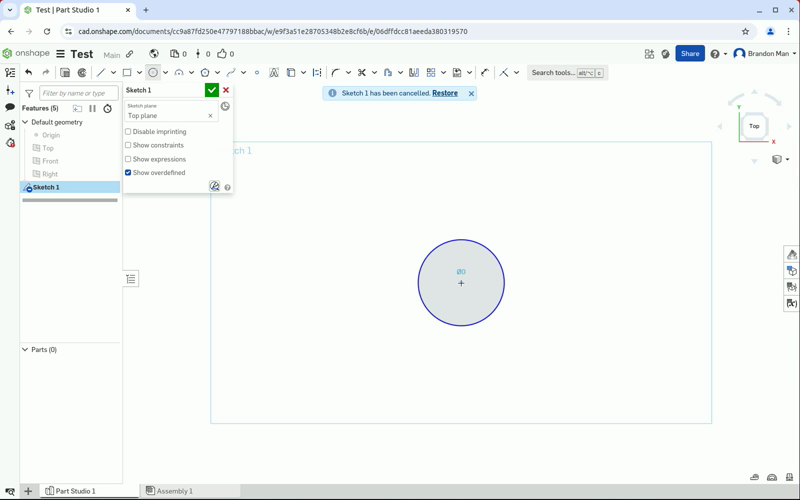
mouse_move(492, 282)
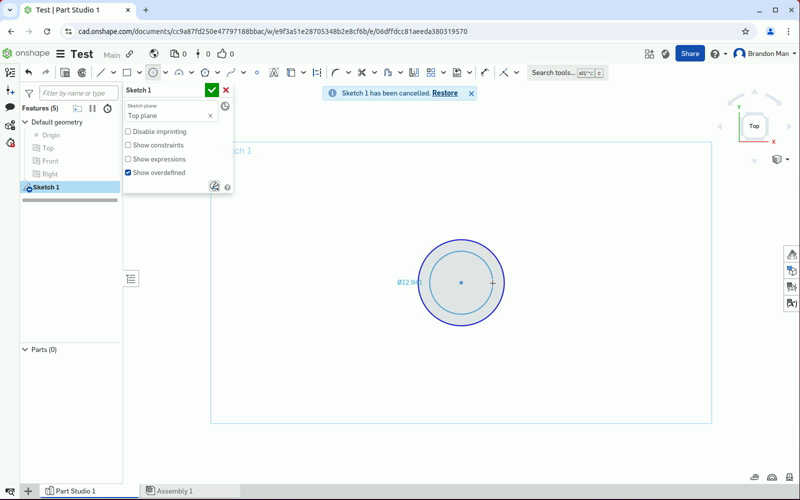
click(492, 282)
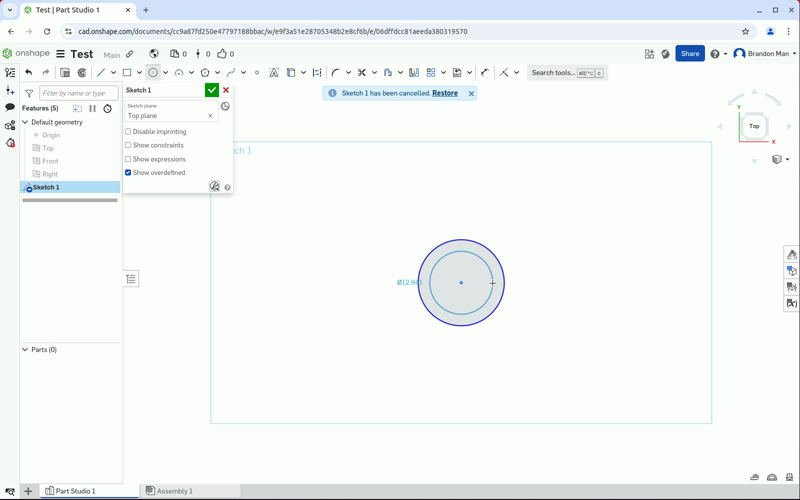
key(esc)
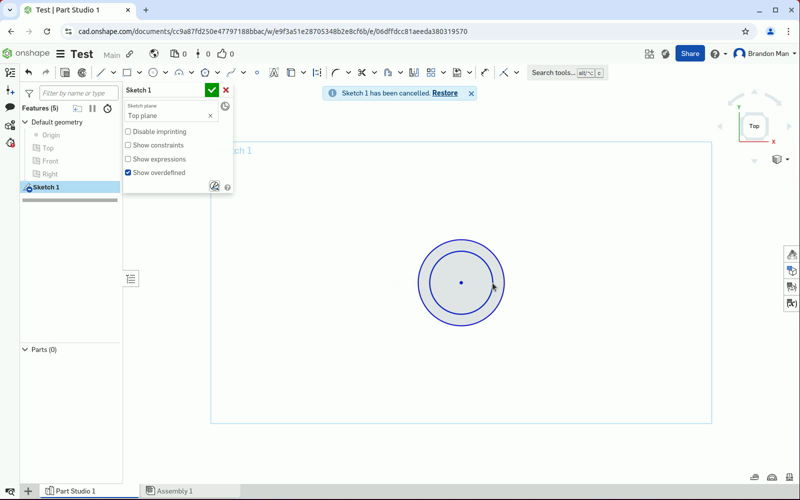
mouse_move(478, 248)
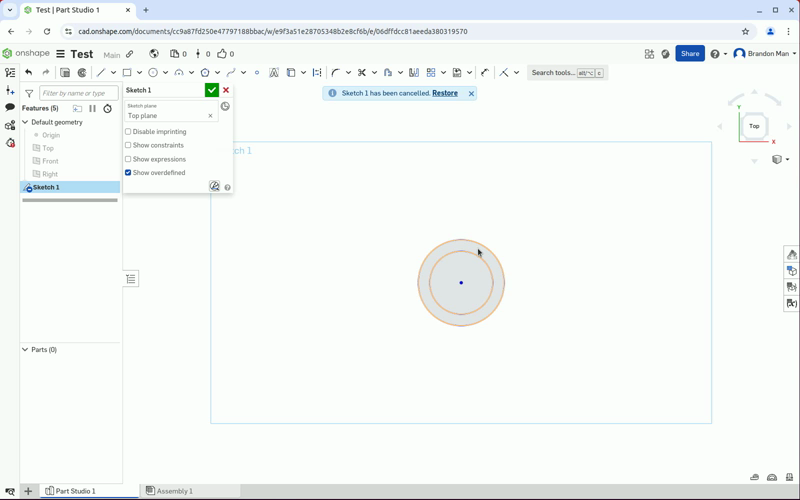
click(478, 248)
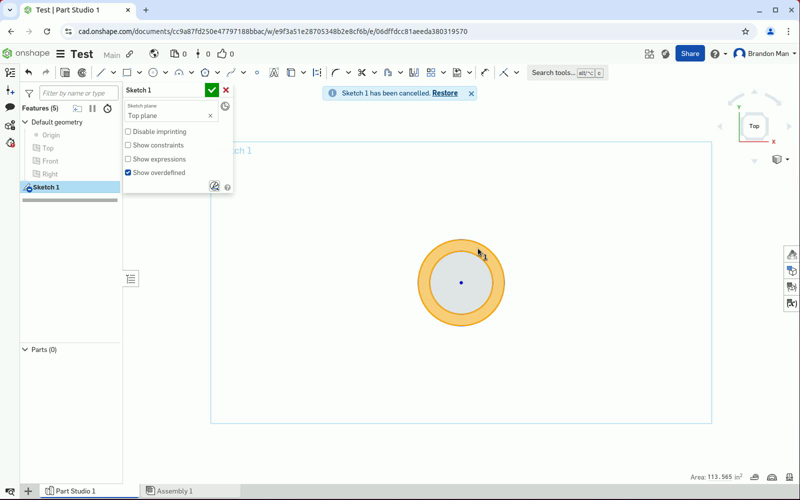
mouse_move(73, 352)
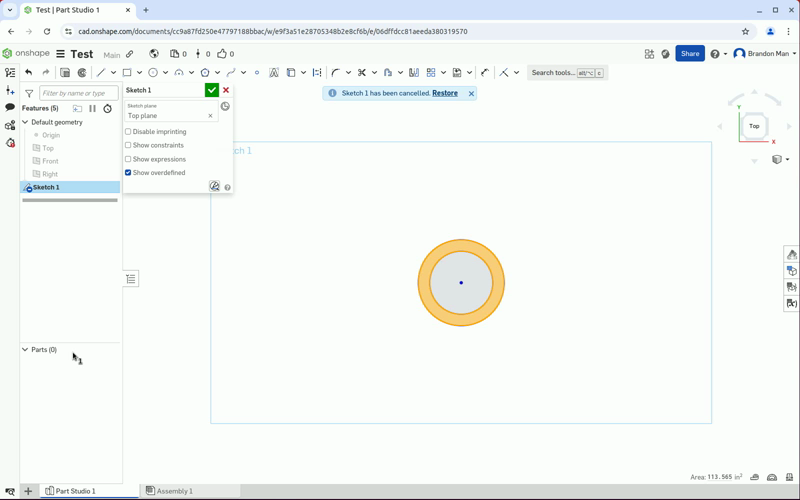
key(shift+y)
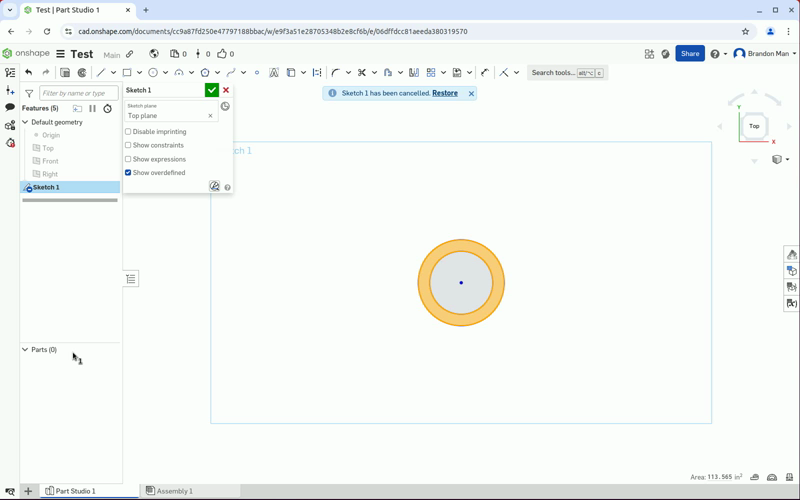
key(shift+e)
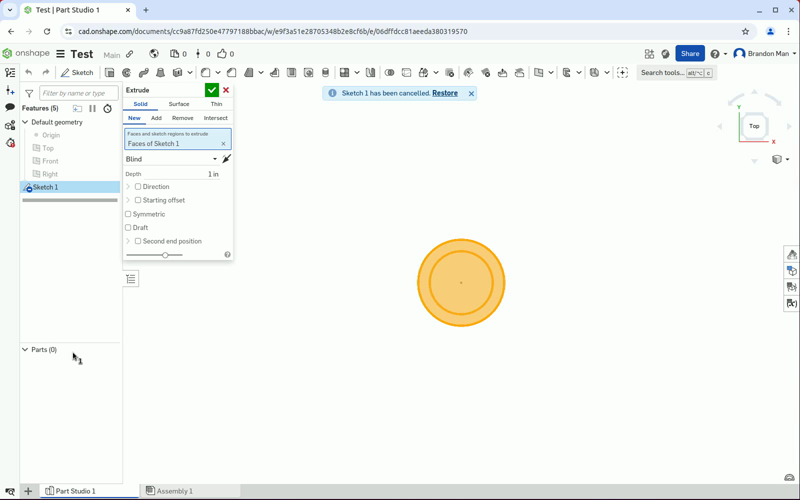
mouse_move(143, 106)
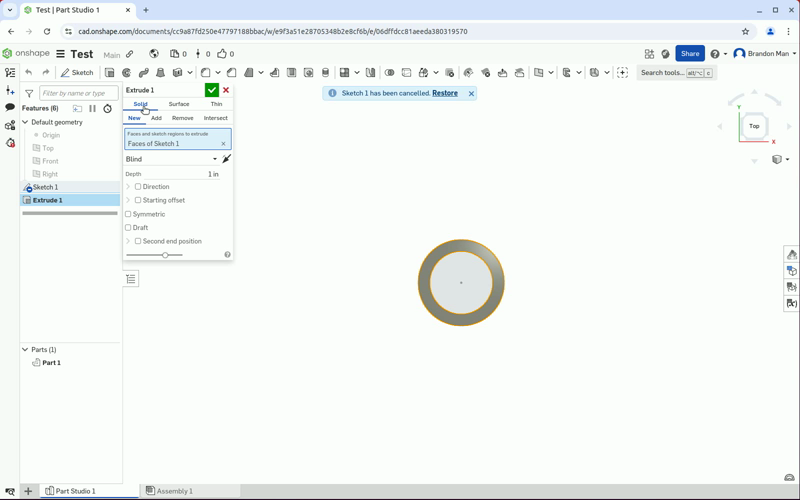
click(143, 106)
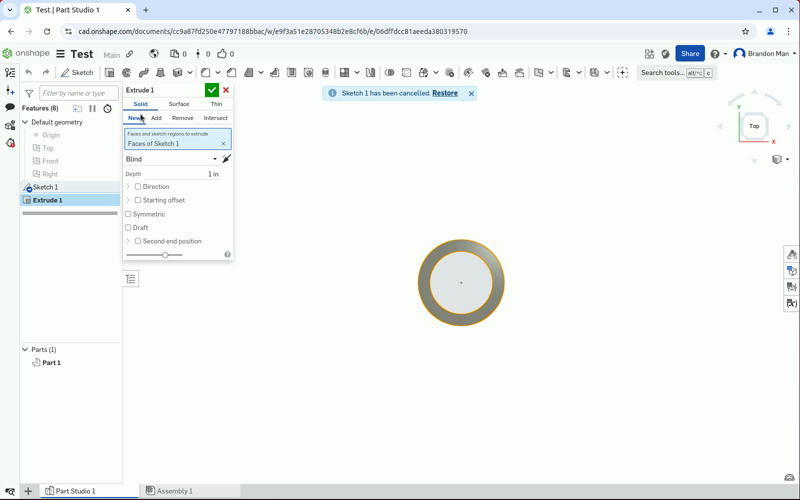
mouse_move(137, 120)
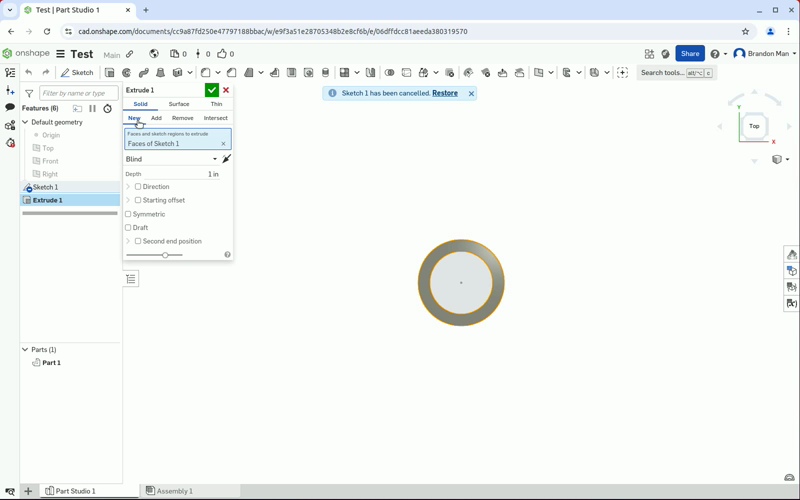
click(137, 120)
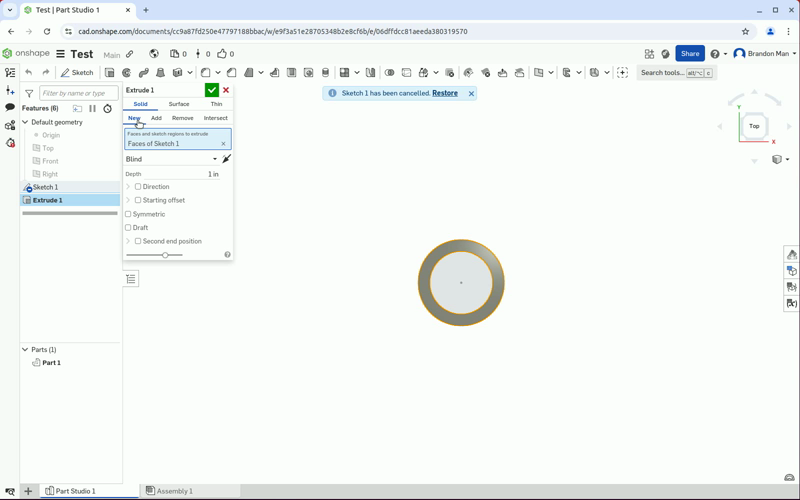
key(tab, 4)
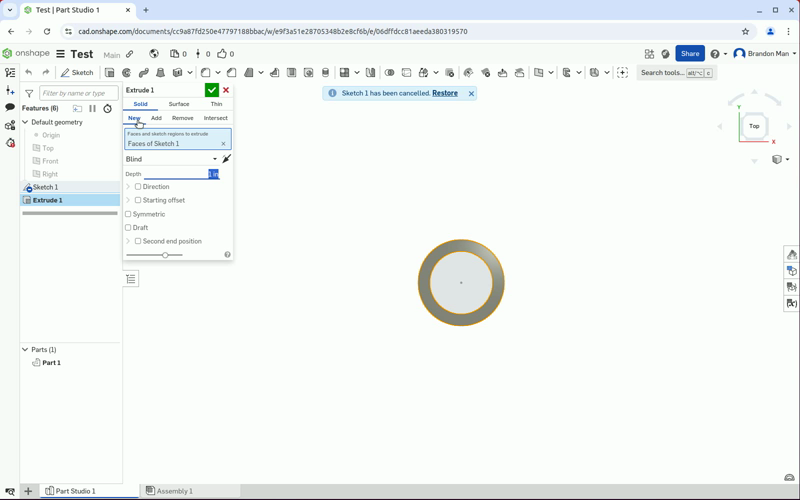
text(9.388)
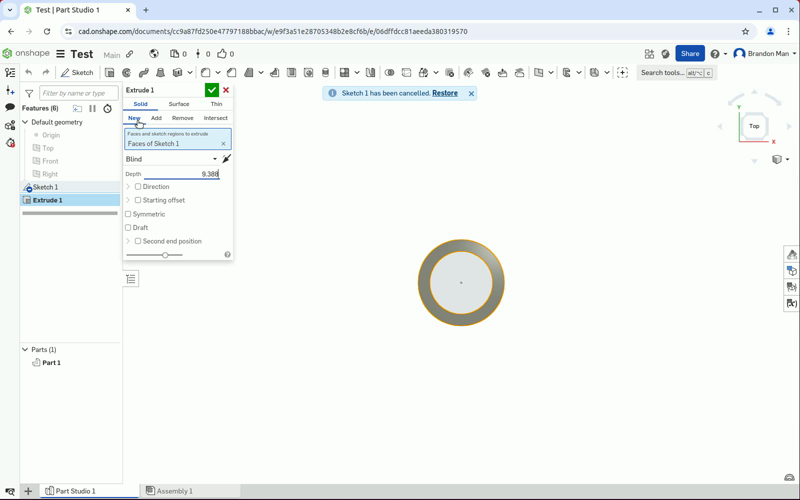
key(enter)
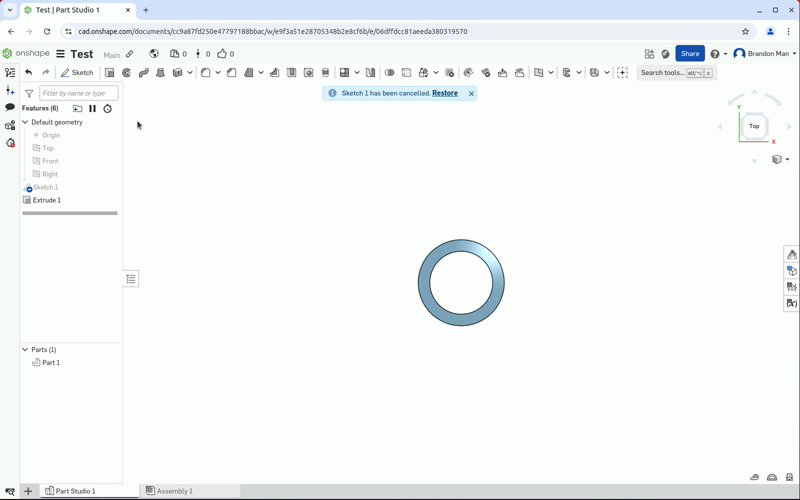
key(shift+h)
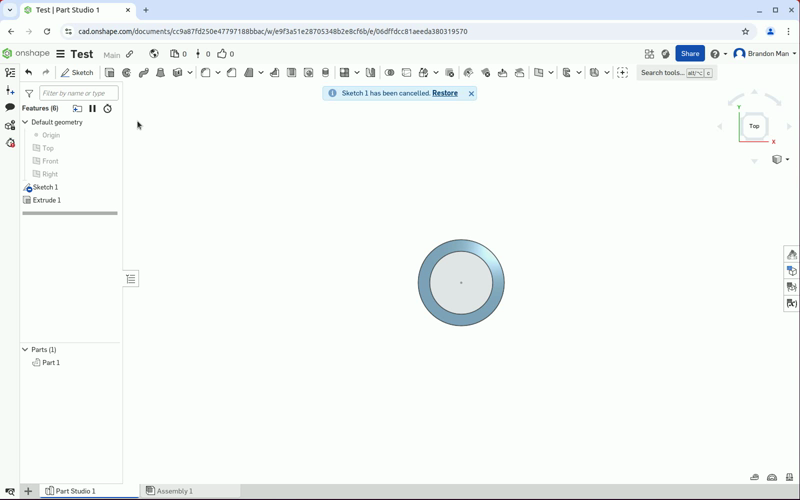
key(shift+h)
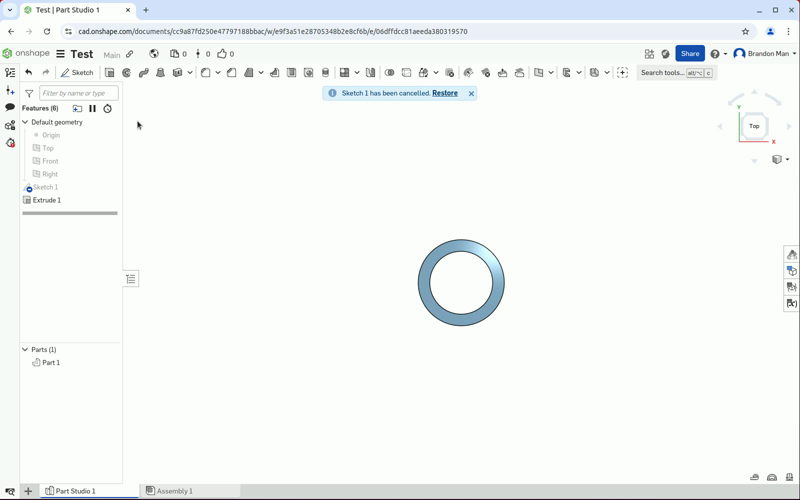
mouse_move(73, 189)
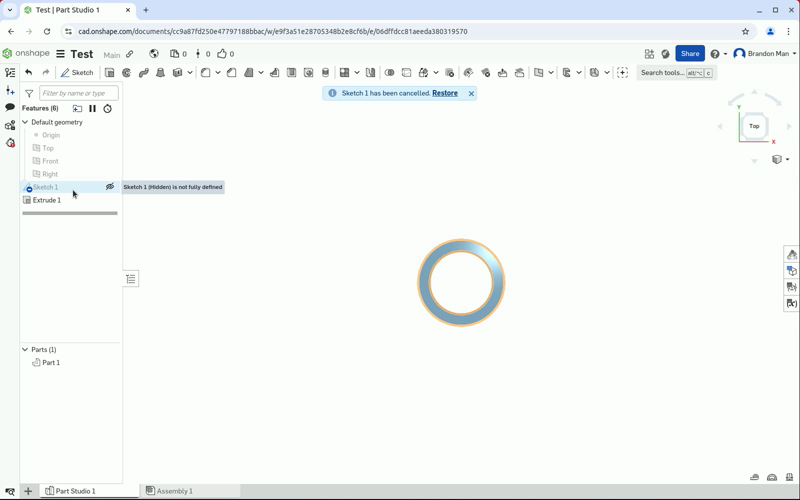
click(73, 189)
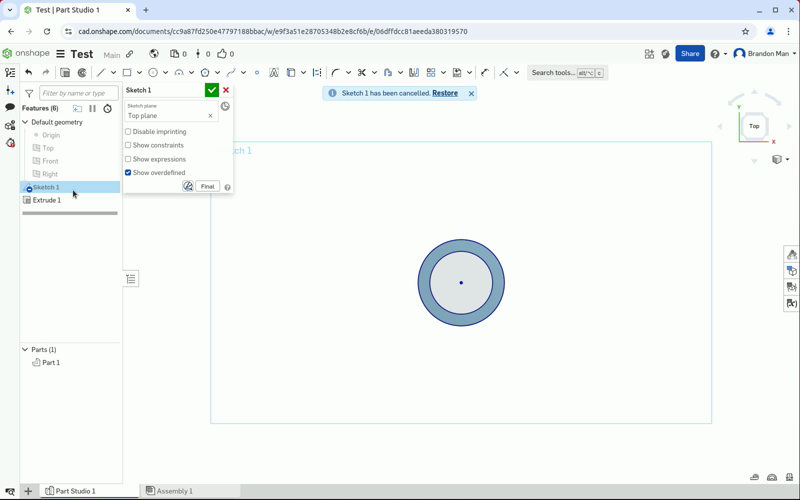
mouse_move(229, 92)
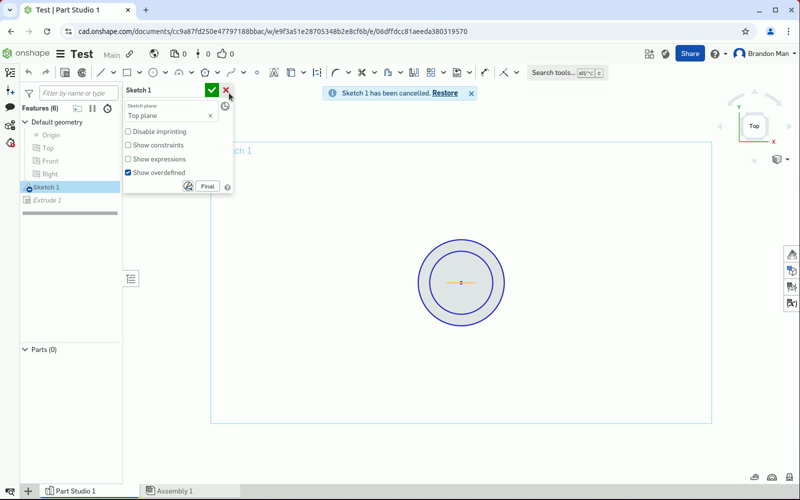
click(229, 92)
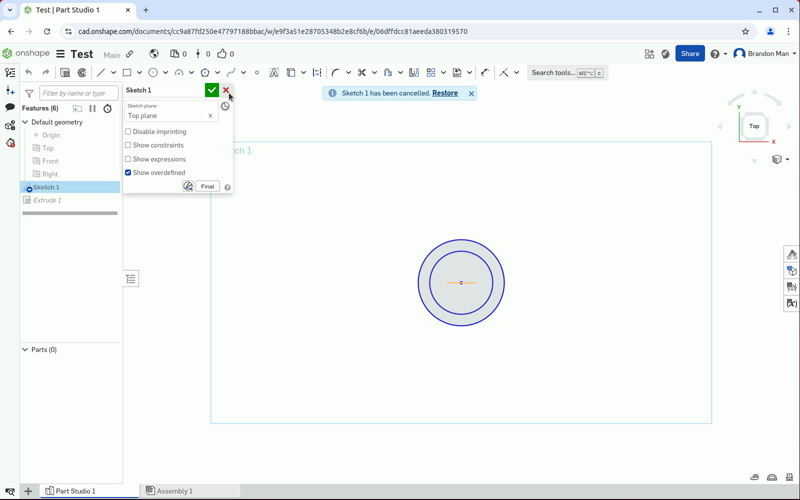
key(shift+s)
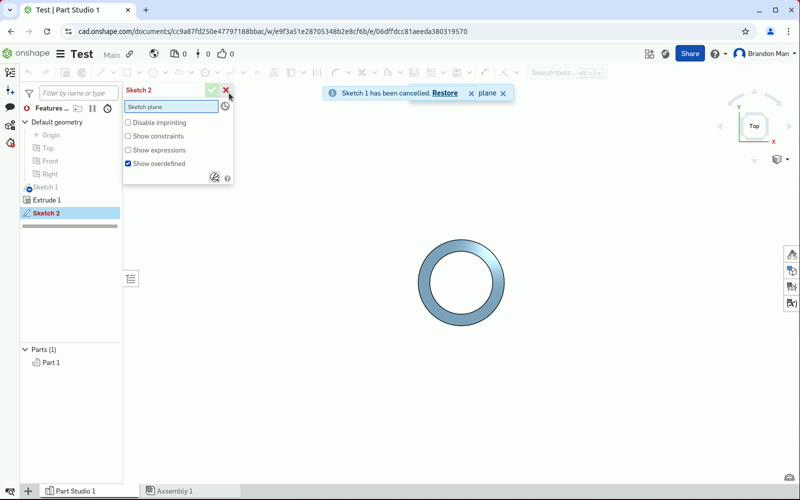
mouse_move(73, 150)
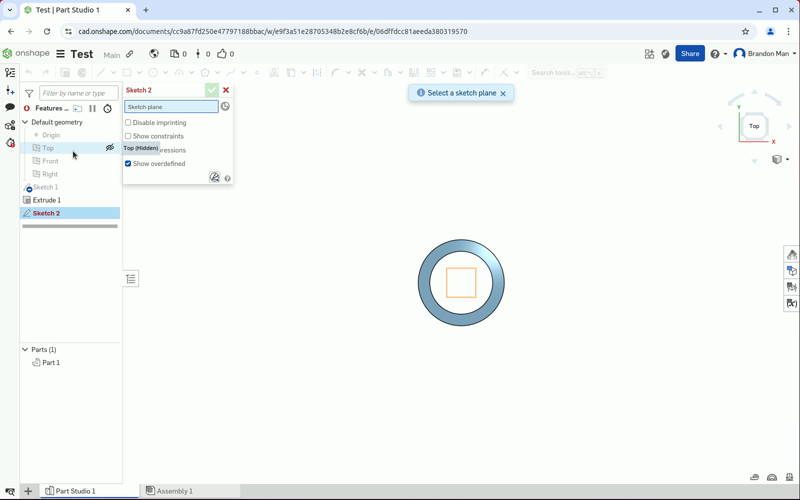
click(73, 150)
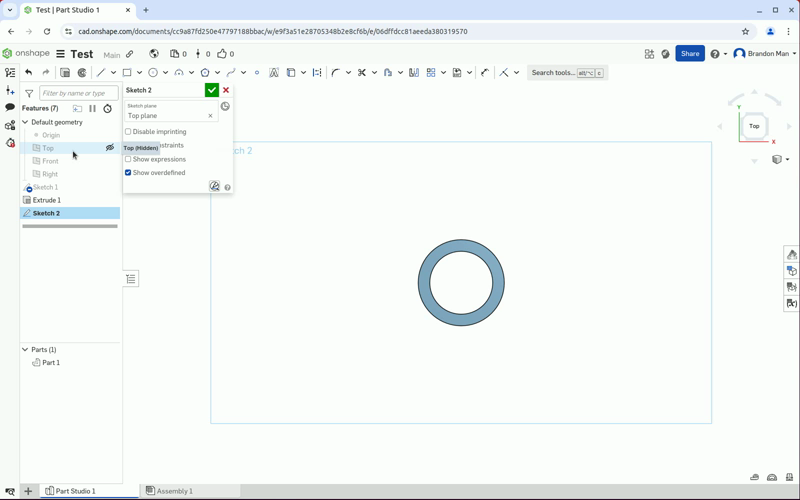
mouse_move(73, 352)
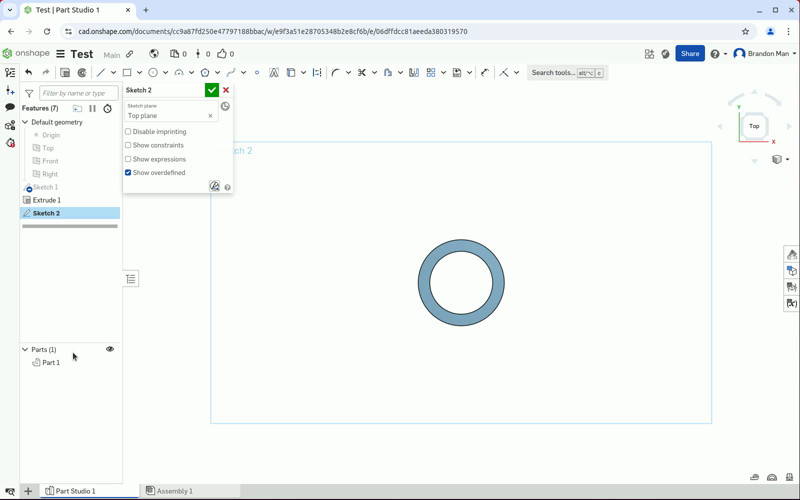
key(y)
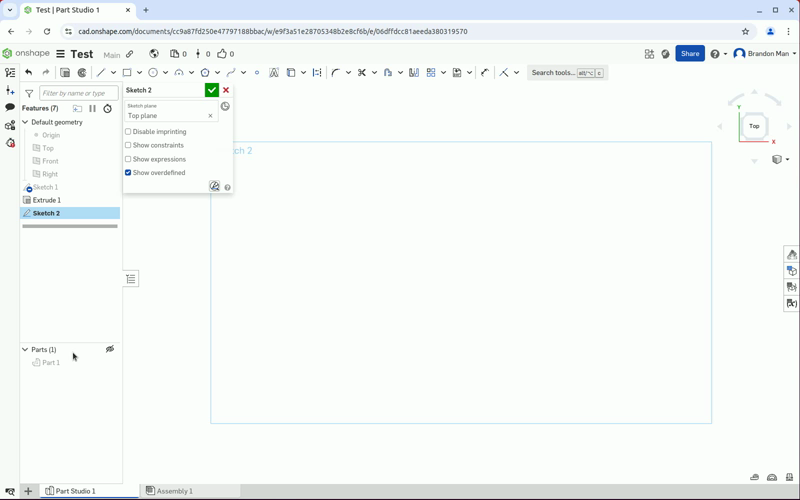
key(l)
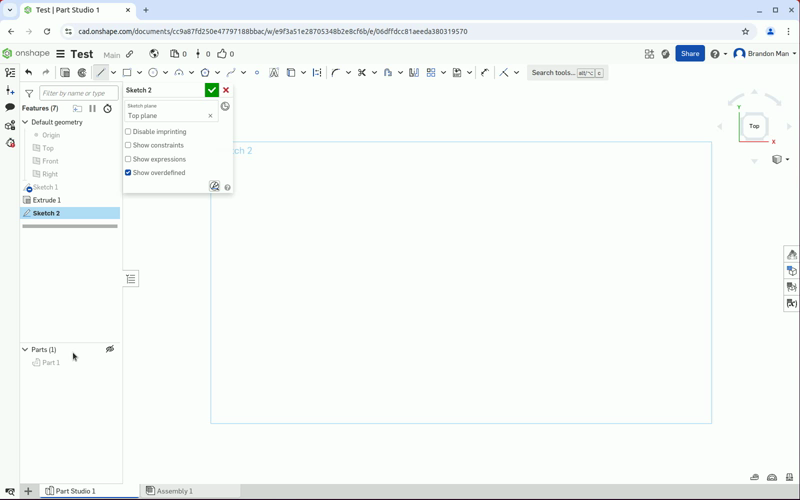
key_down(shift)
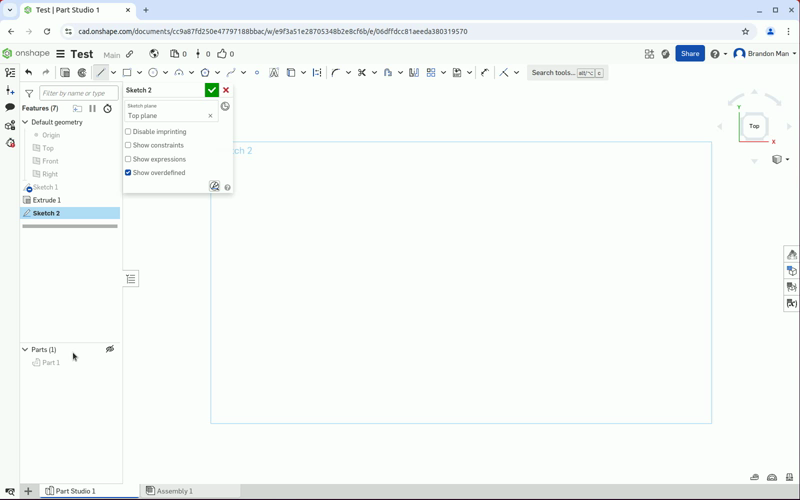
mouse_move(348, 313)
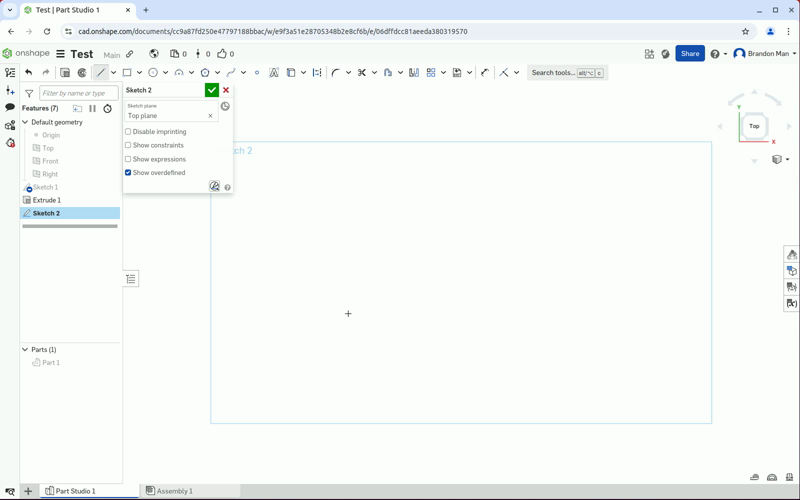
click(348, 313)
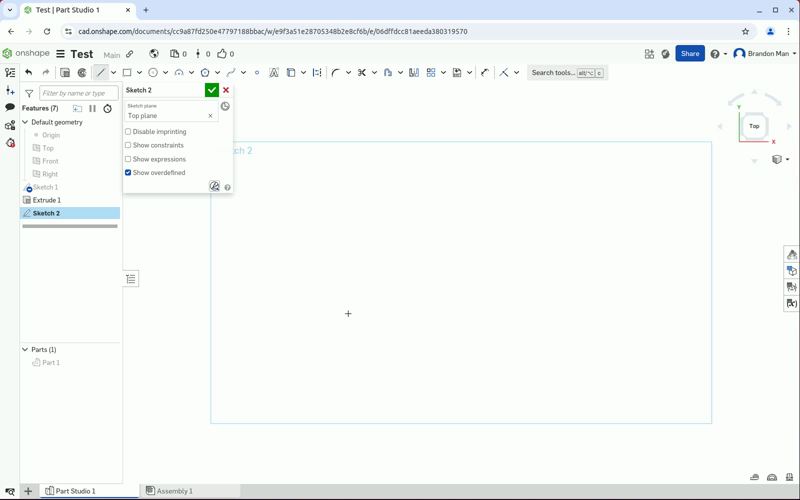
key_up(shift)
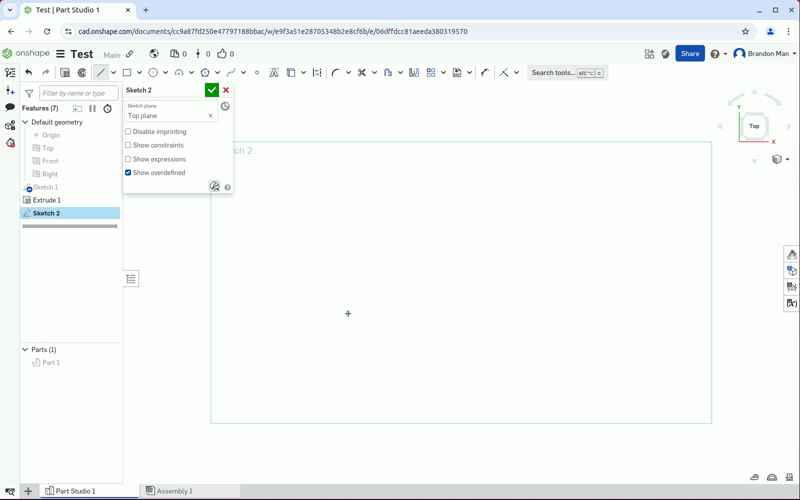
key_down(shift)
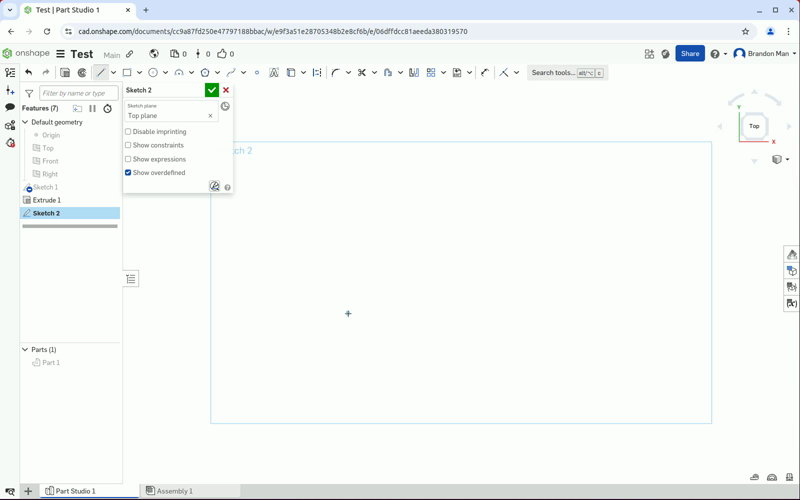
mouse_move(432, 313)
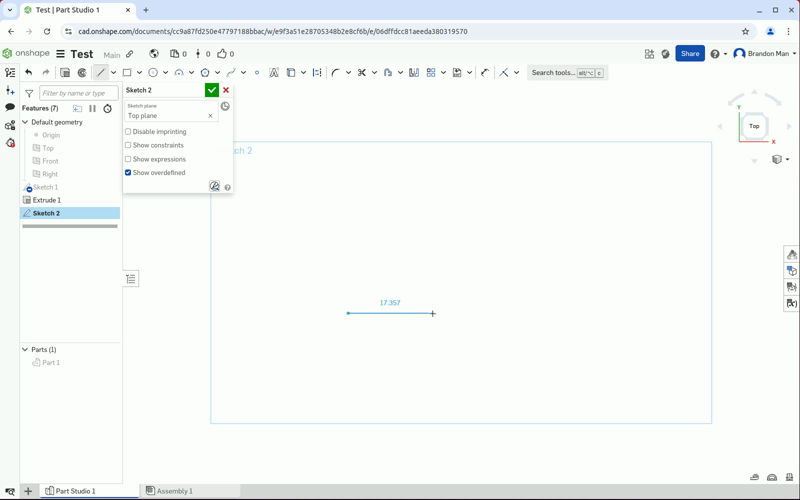
click(432, 313)
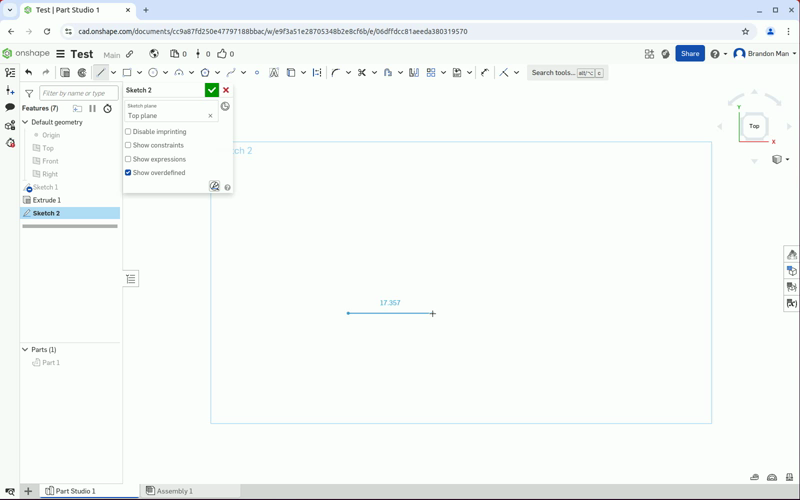
key_up(shift)
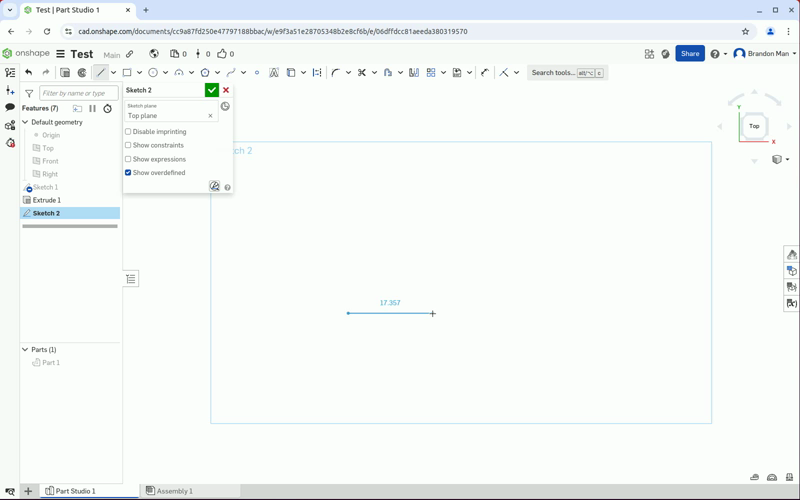
key(esc)
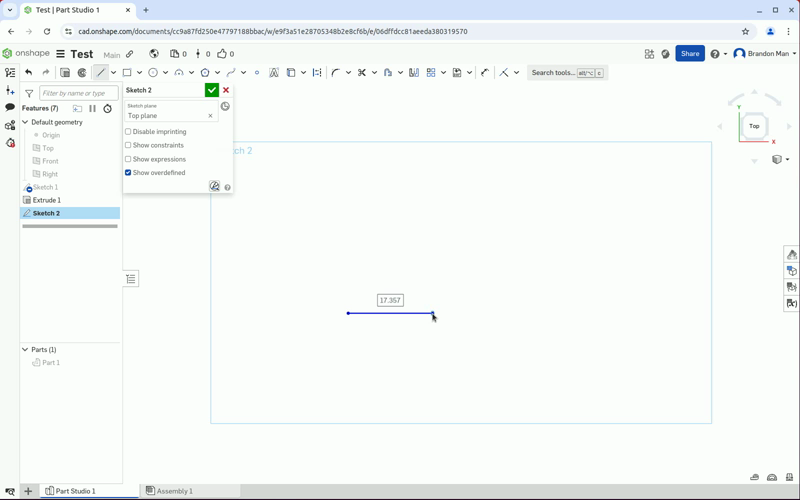
key(a)
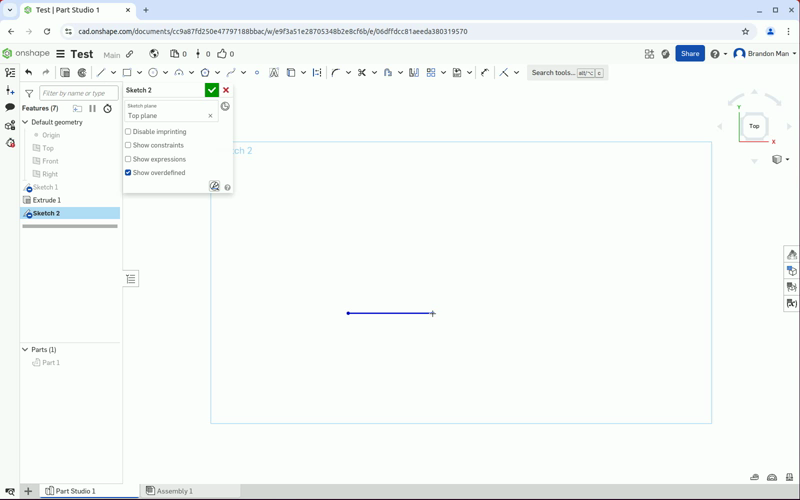
mouse_move(432, 313)
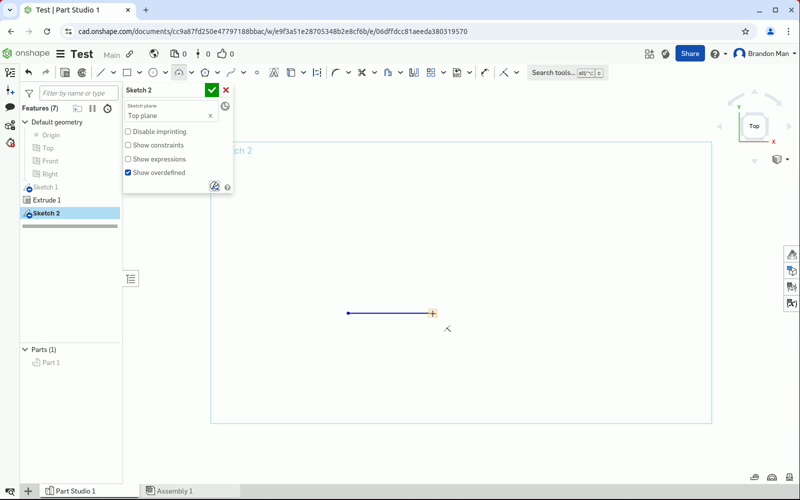
click(432, 313)
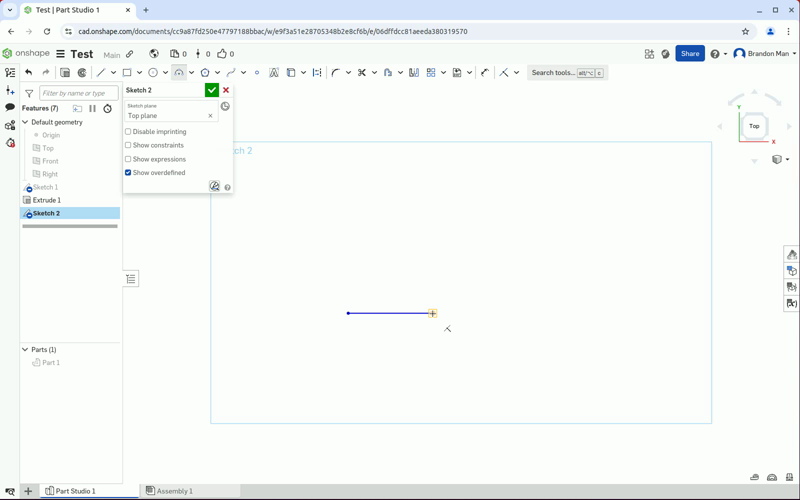
key_down(shift)
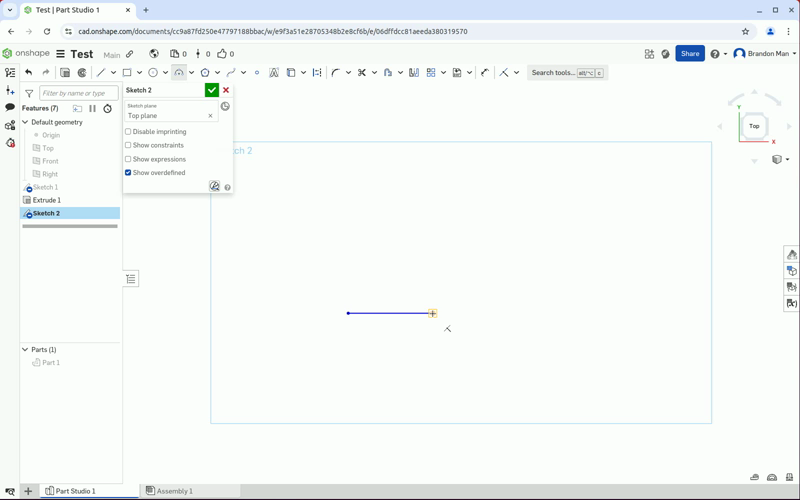
mouse_move(432, 251)
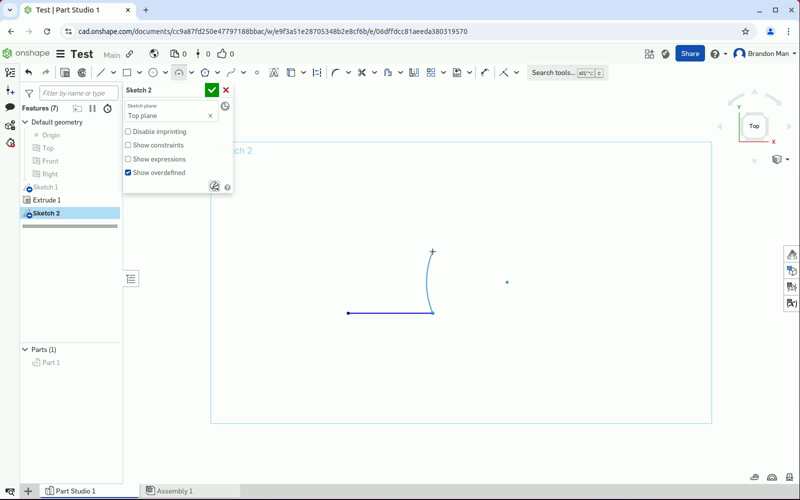
click(432, 251)
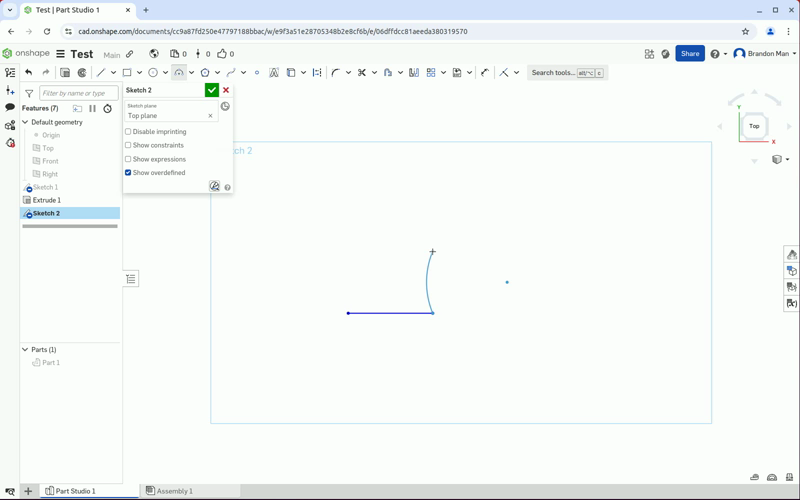
mouse_move(419, 282)
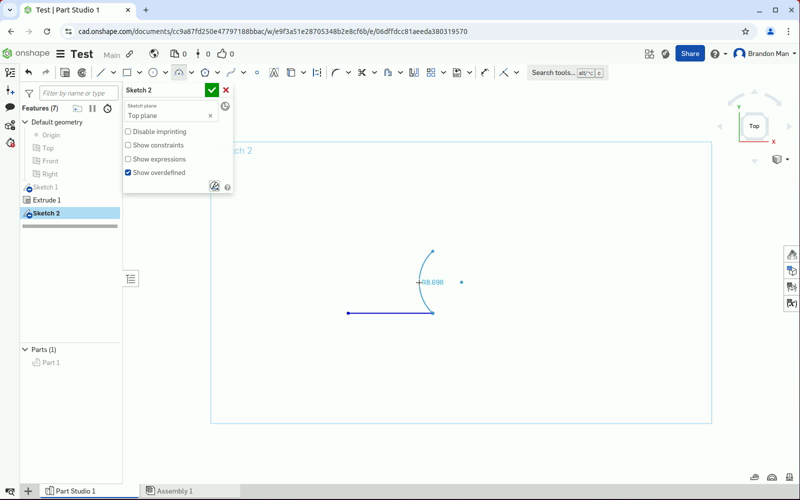
click(419, 282)
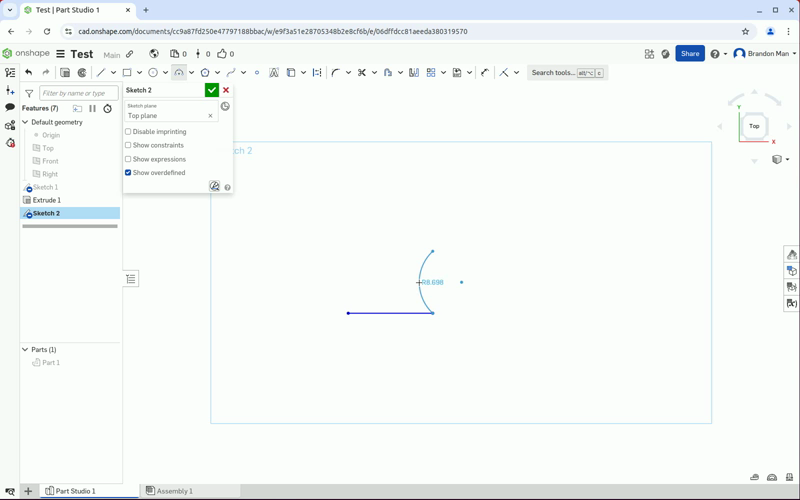
key_up(shift)
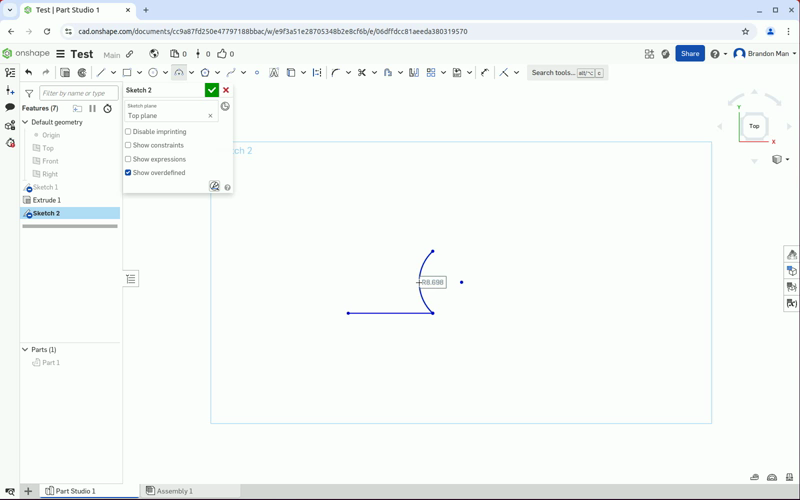
key(esc)
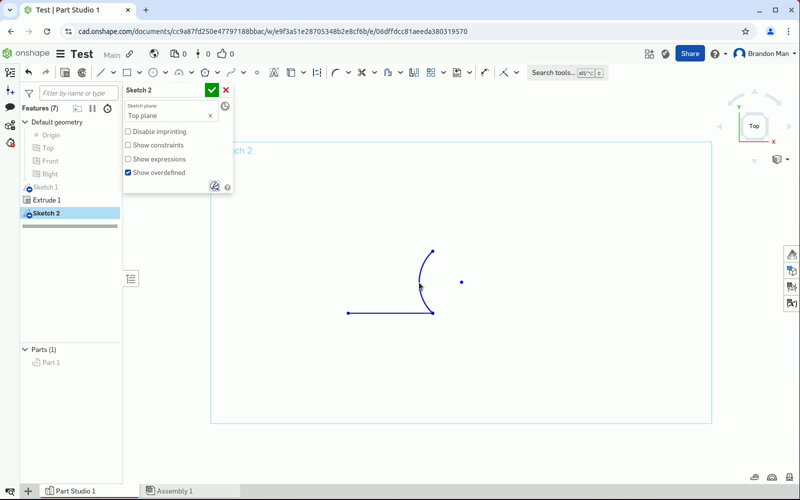
key(l)
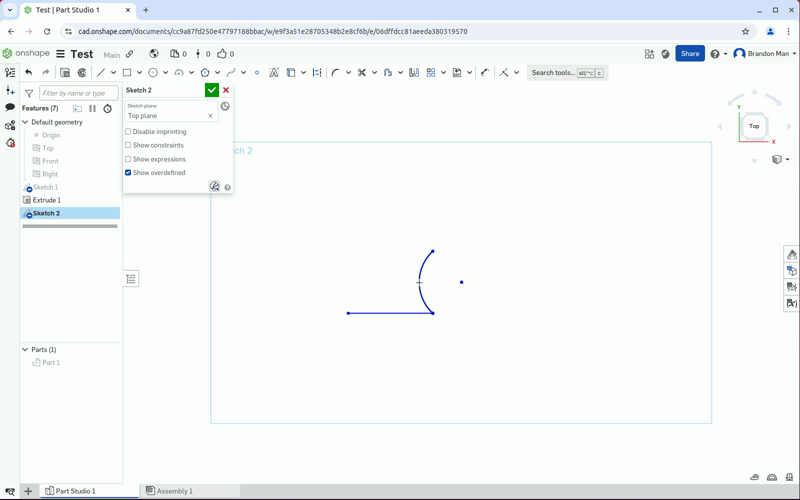
mouse_move(432, 251)
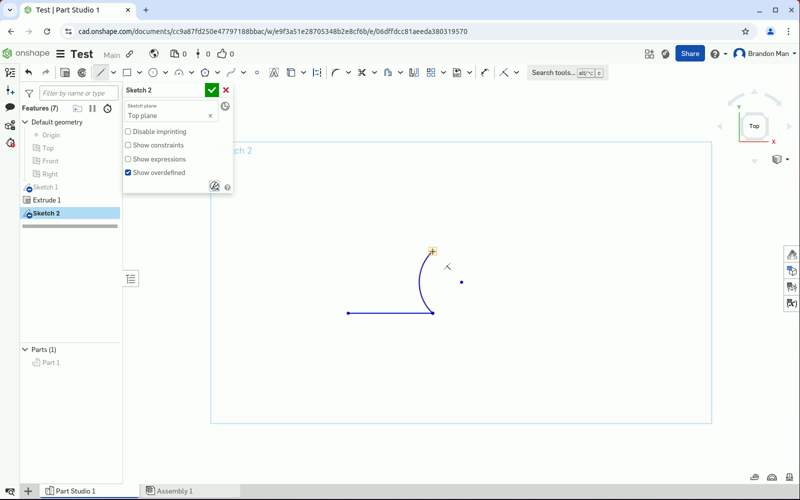
click(432, 251)
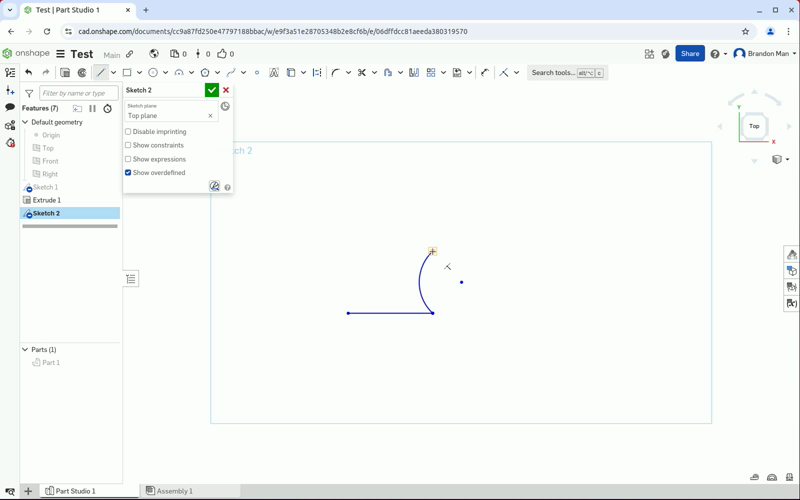
key_down(shift)
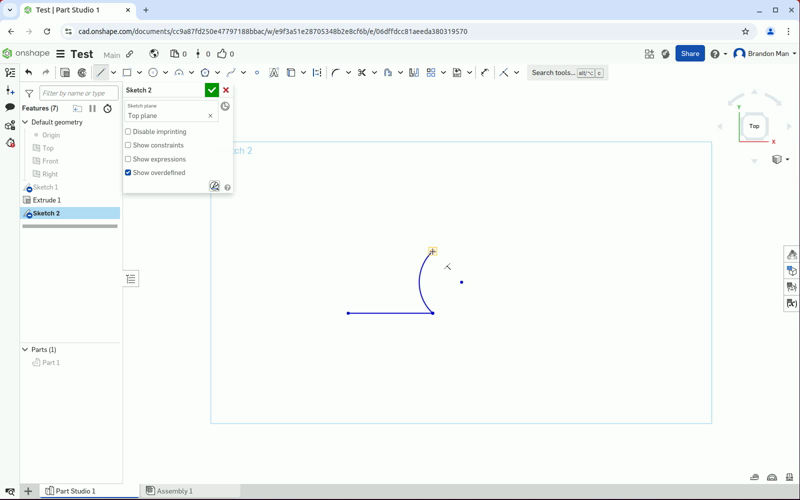
mouse_move(348, 251)
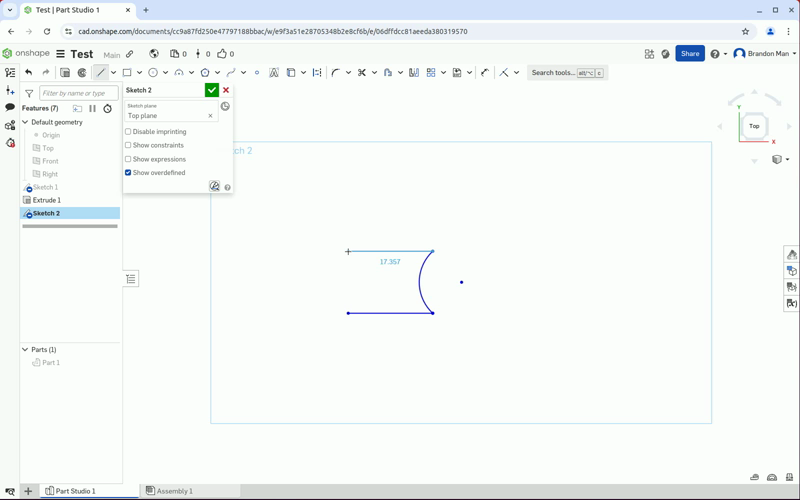
click(348, 251)
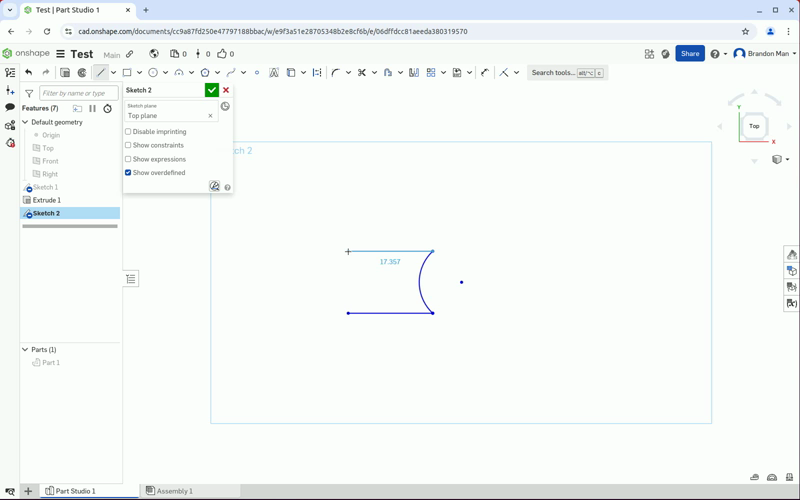
key_up(shift)
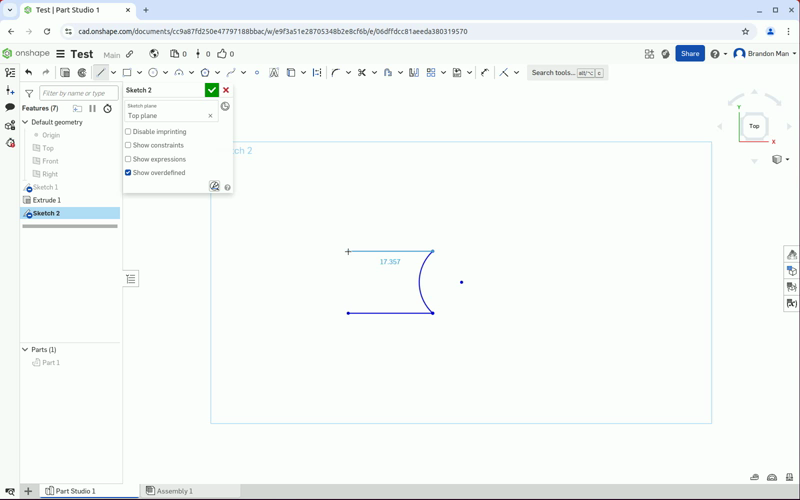
key_down(shift)
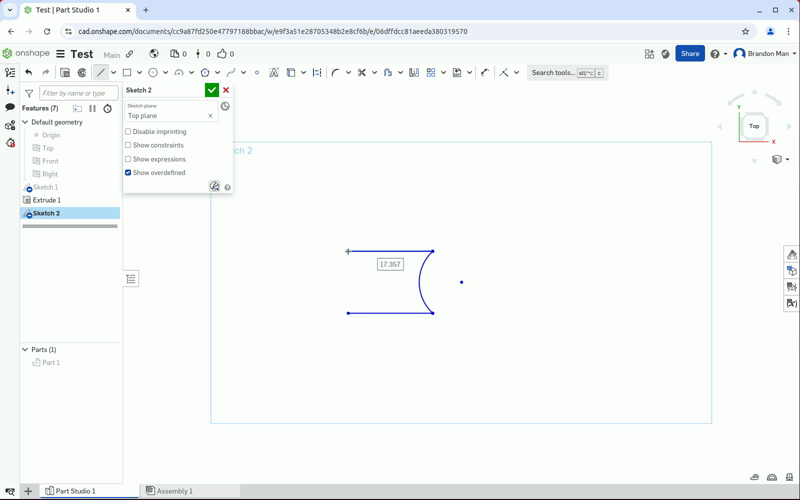
mouse_move(348, 313)
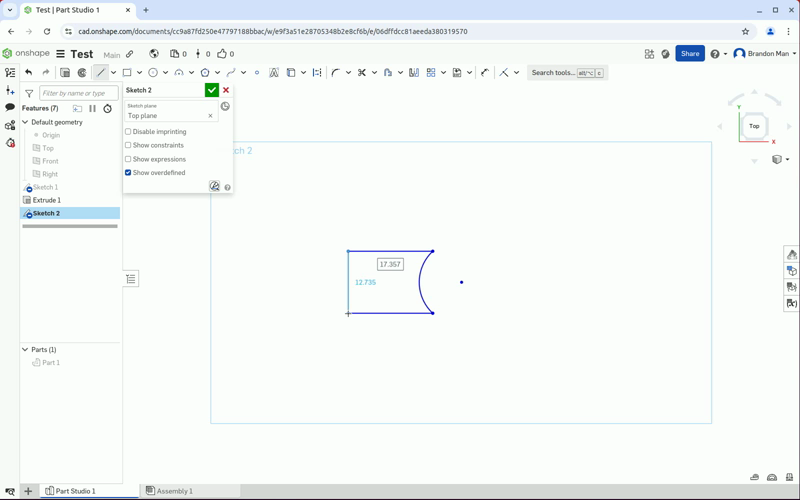
key_up(shift)
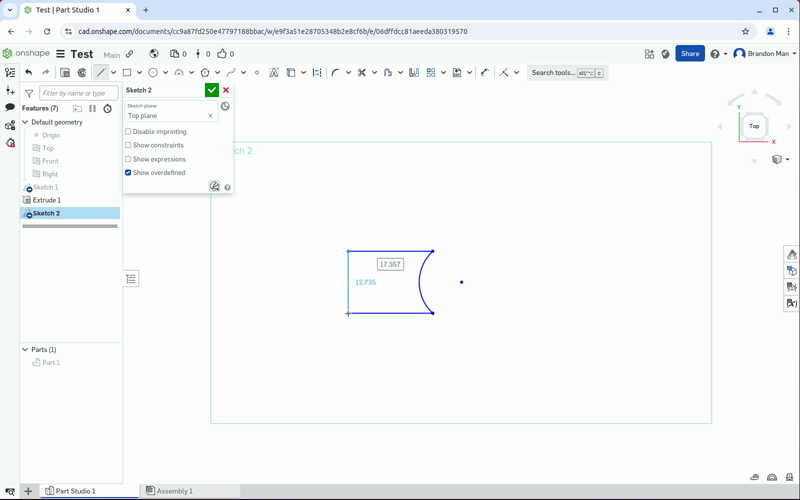
click(348, 313)
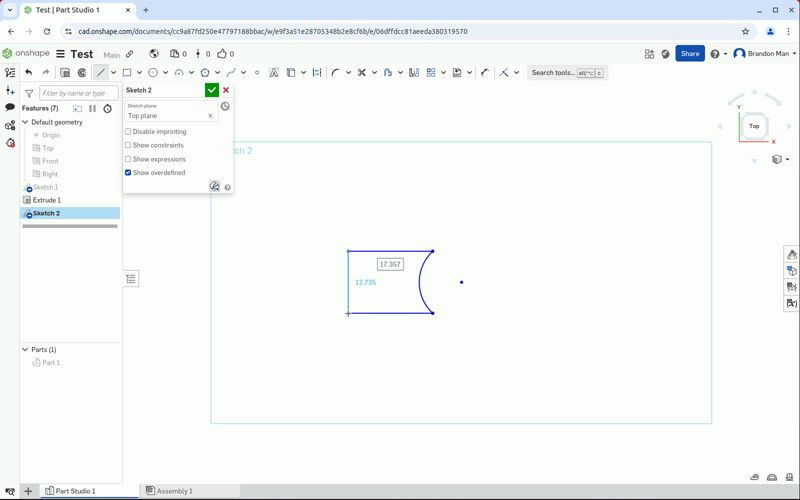
key(esc)
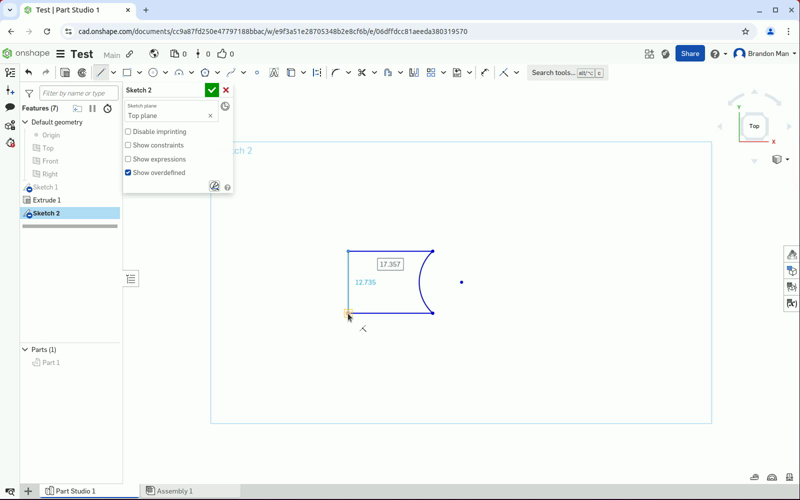
mouse_move(389, 304)
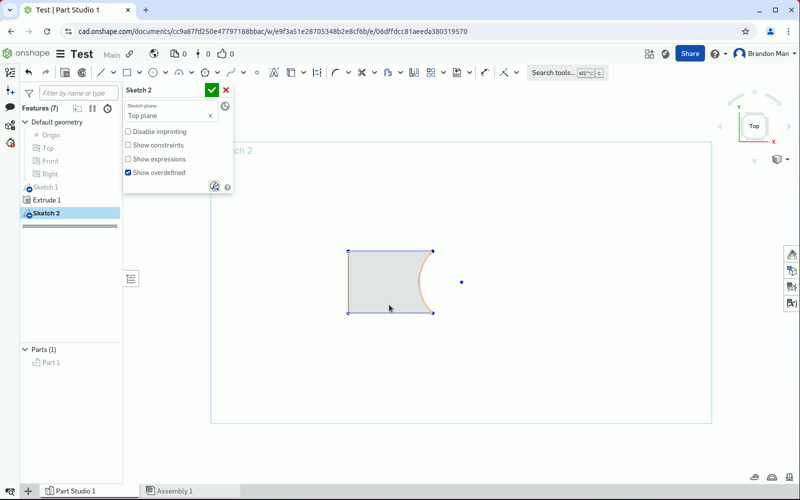
click(389, 304)
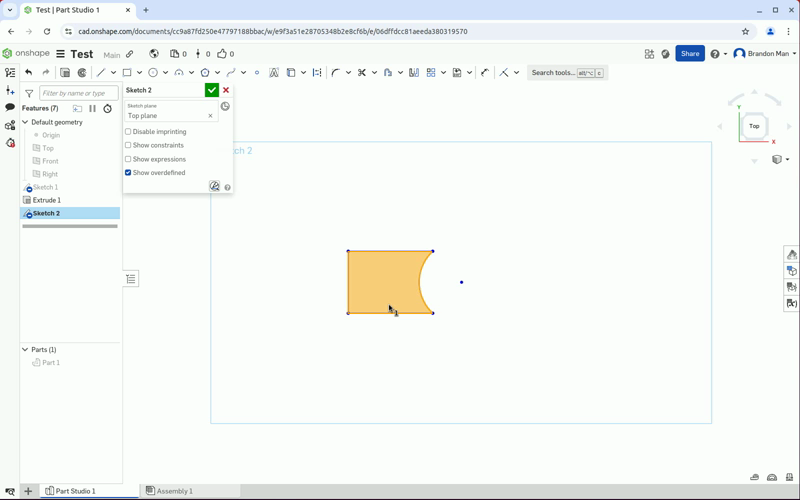
mouse_move(73, 352)
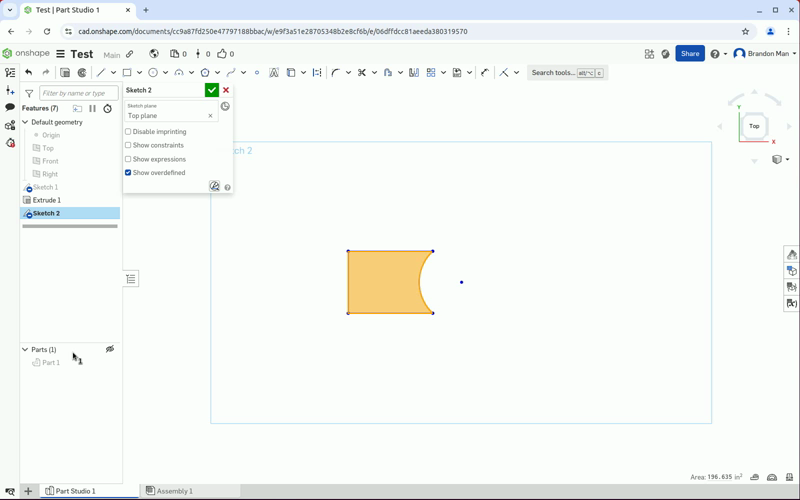
key(shift+y)
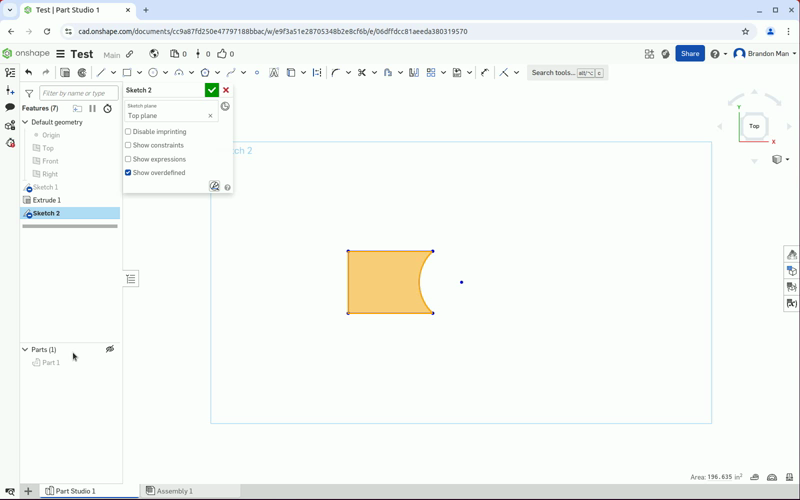
key(shift+e)
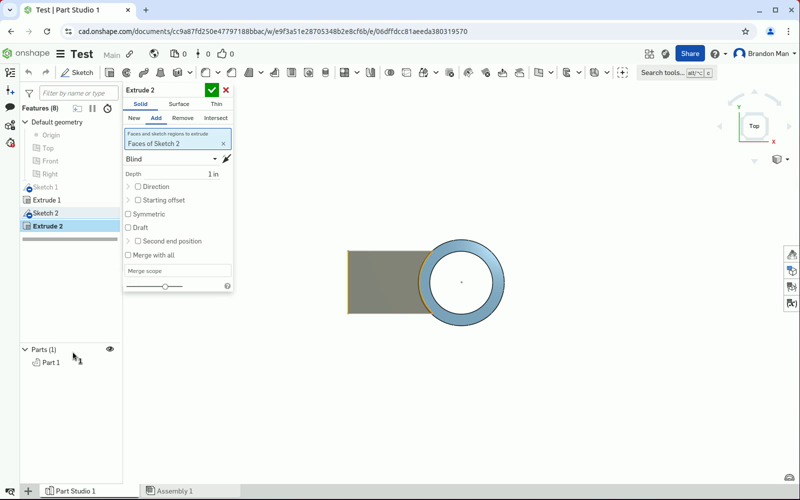
mouse_move(143, 106)
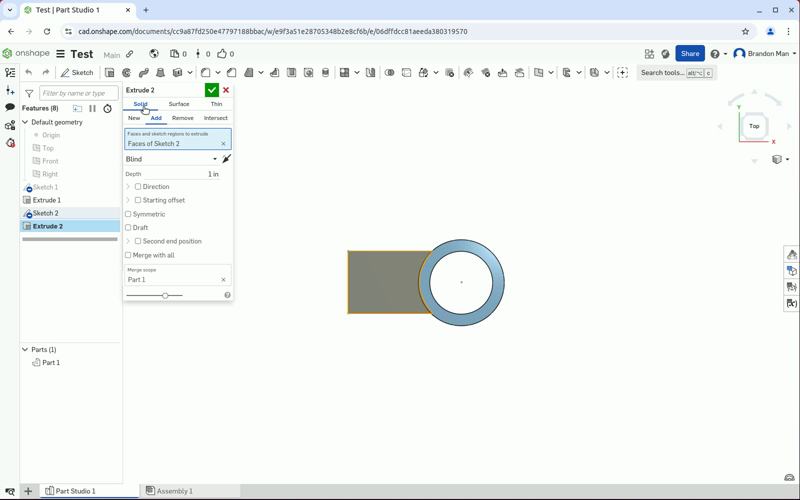
click(143, 106)
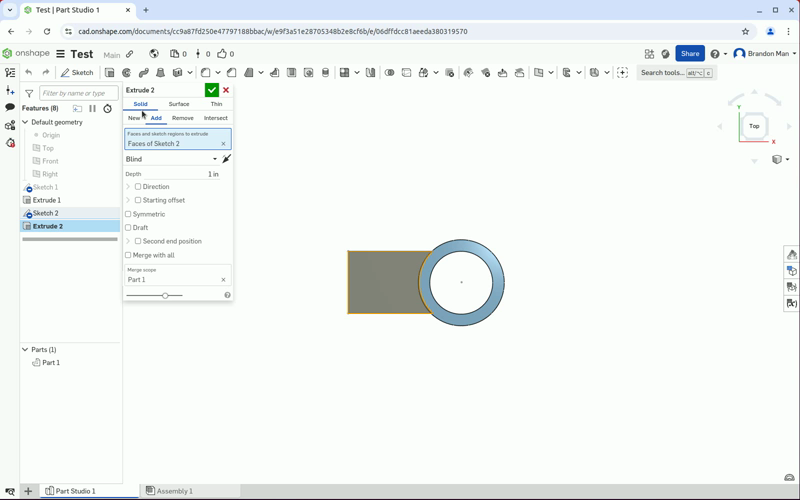
mouse_move(137, 120)
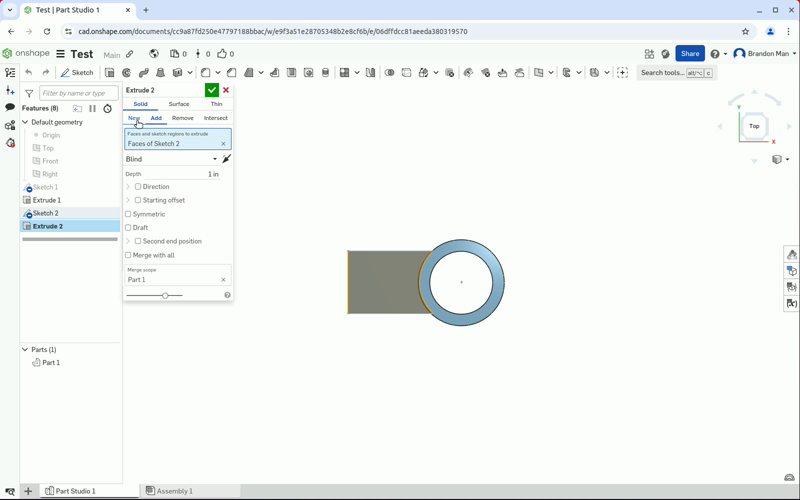
click(137, 120)
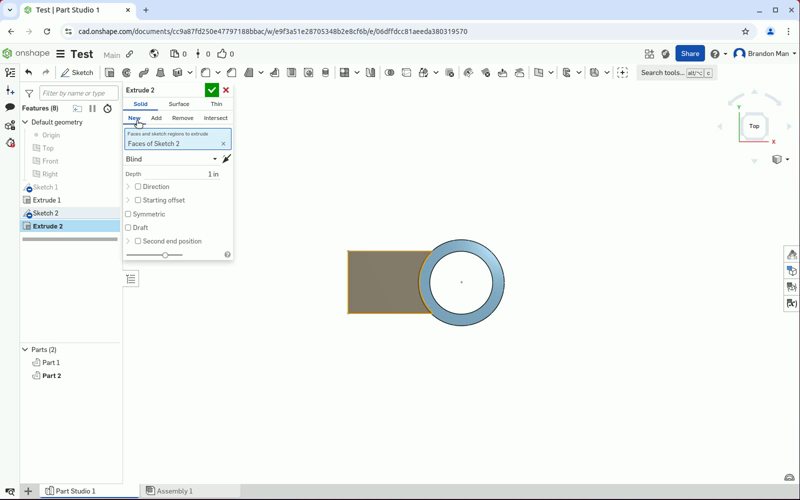
key(tab, 4)
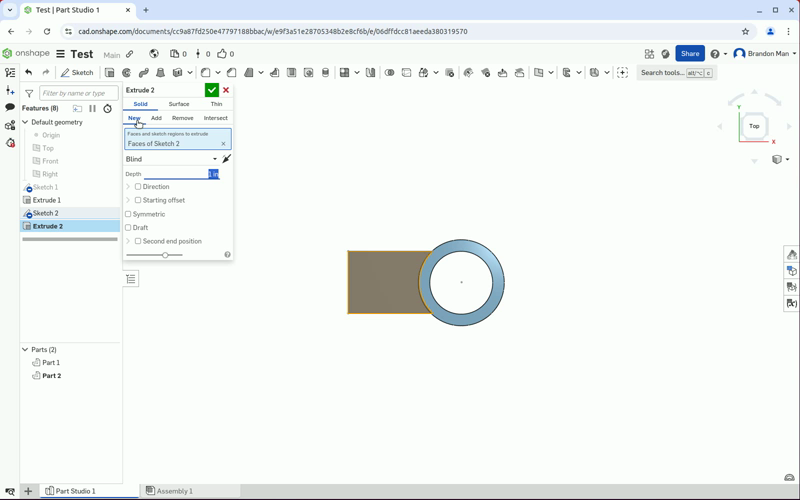
text(3.129)
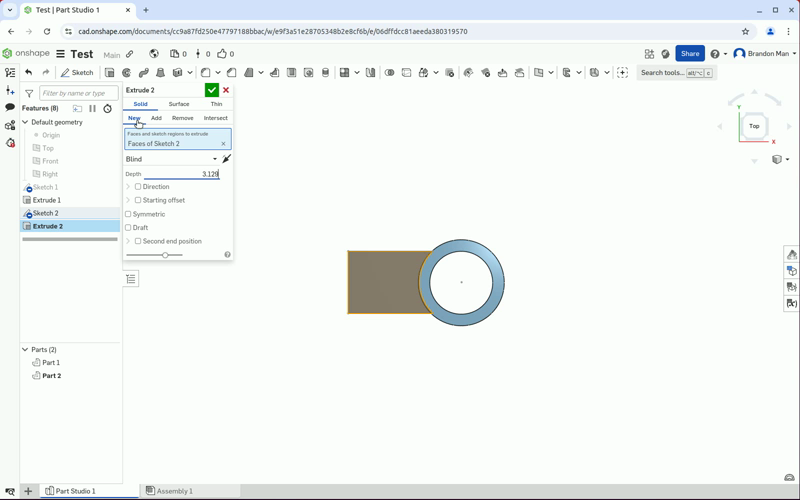
key(enter)
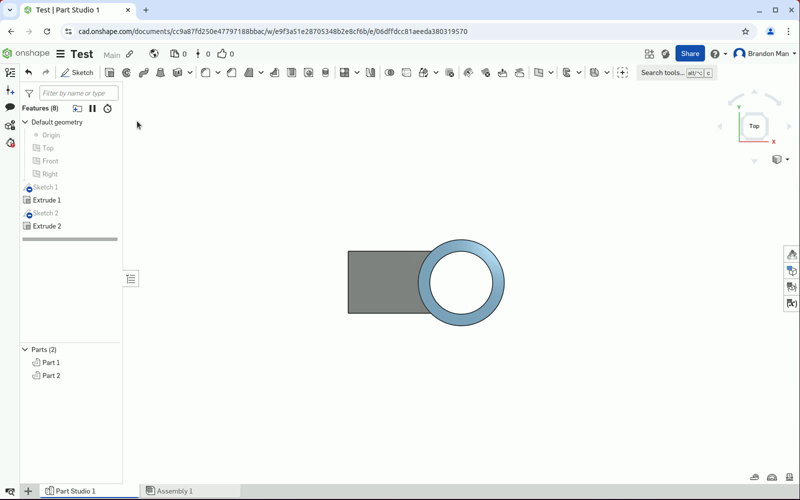
key(shift+h)
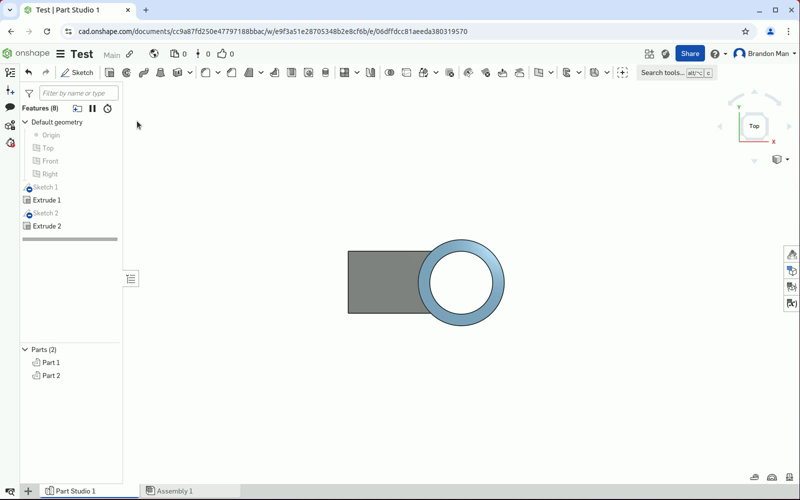
key(shift+h)
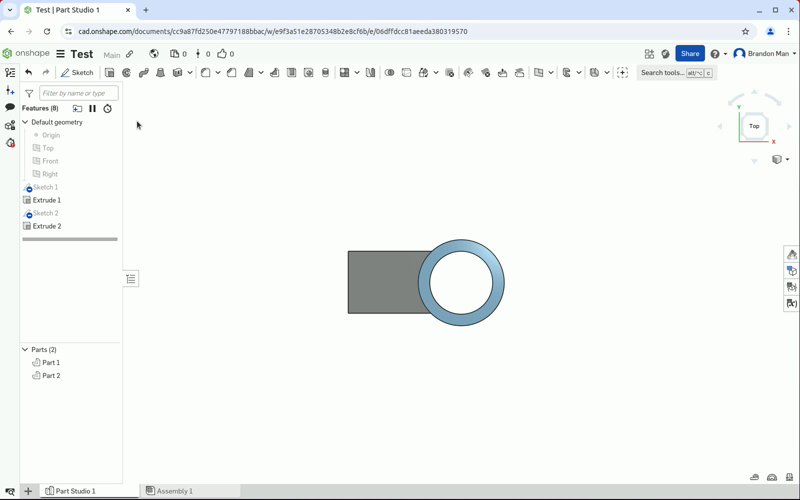
key(shift+7)
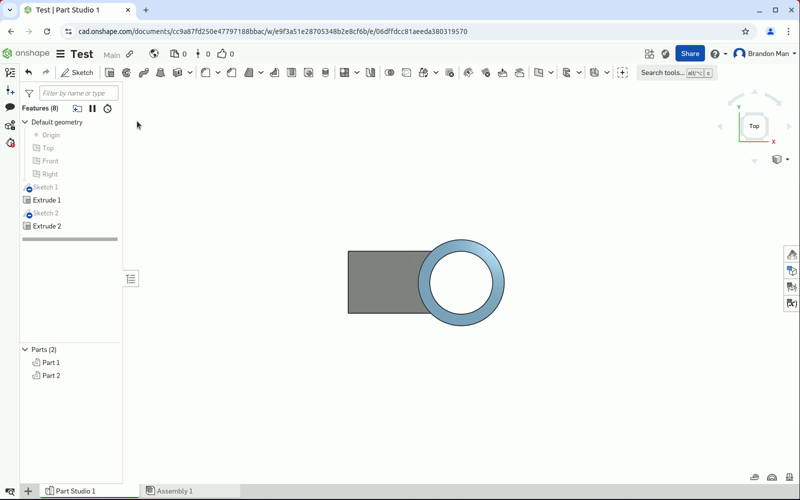
key(up, 3)
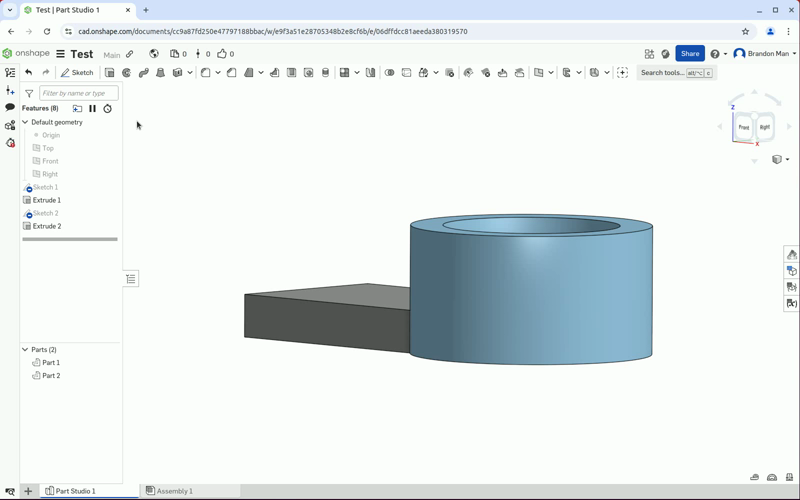
key(left, 3)
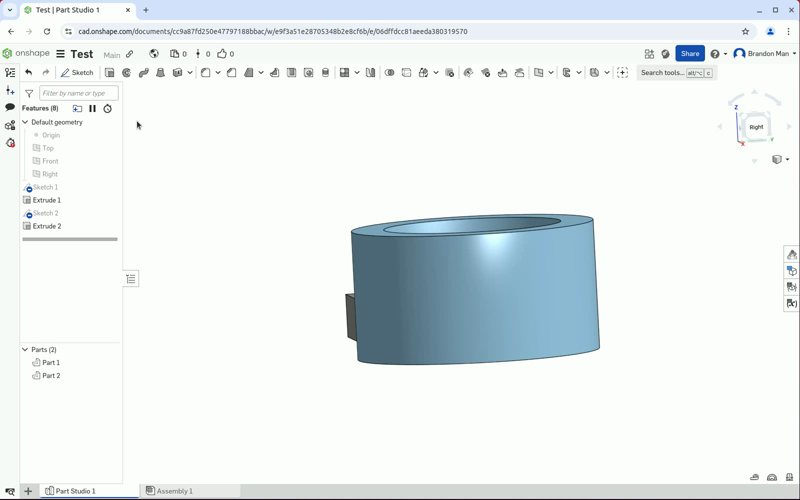
key(right, 3)
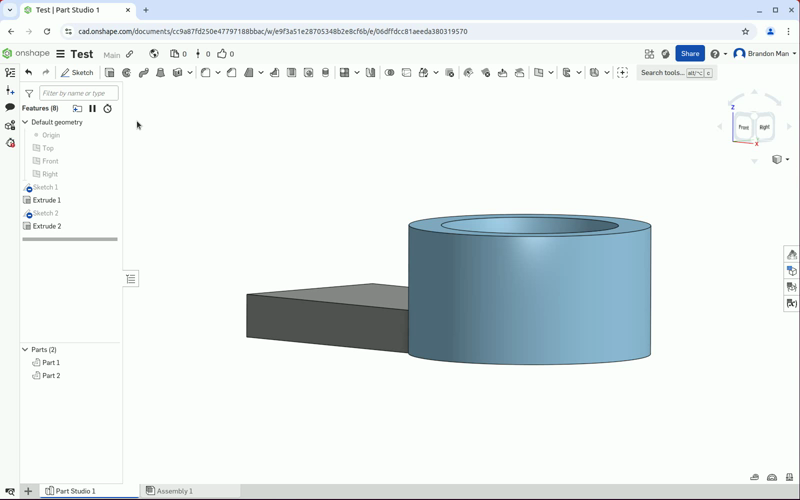
key(down, 3)
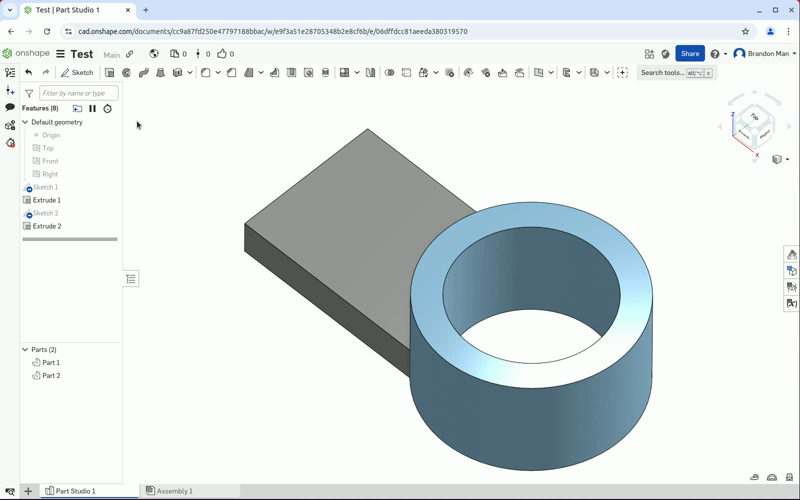
mouse_move(73, 189)
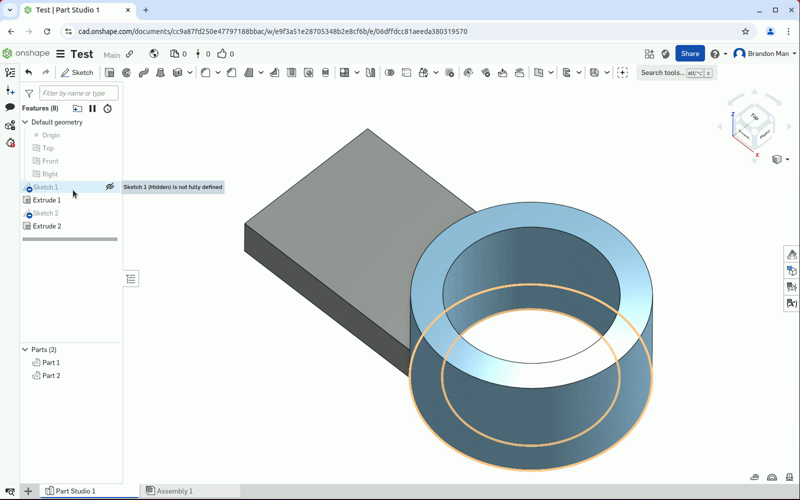
click(73, 189)